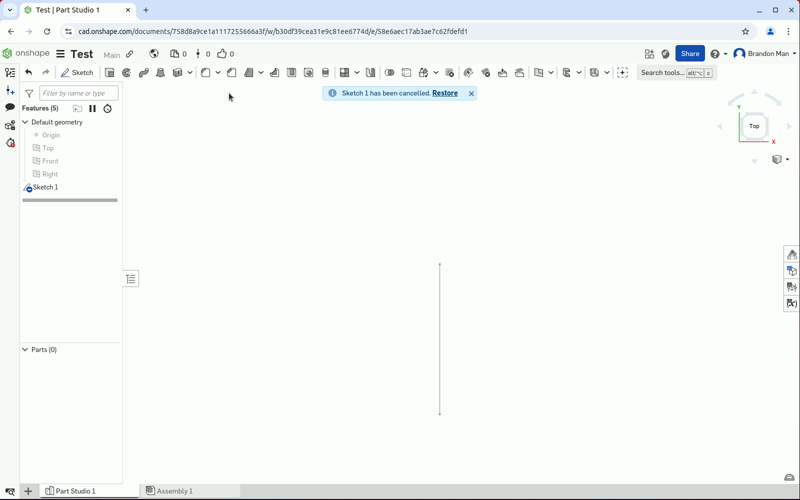
key(shift+h)
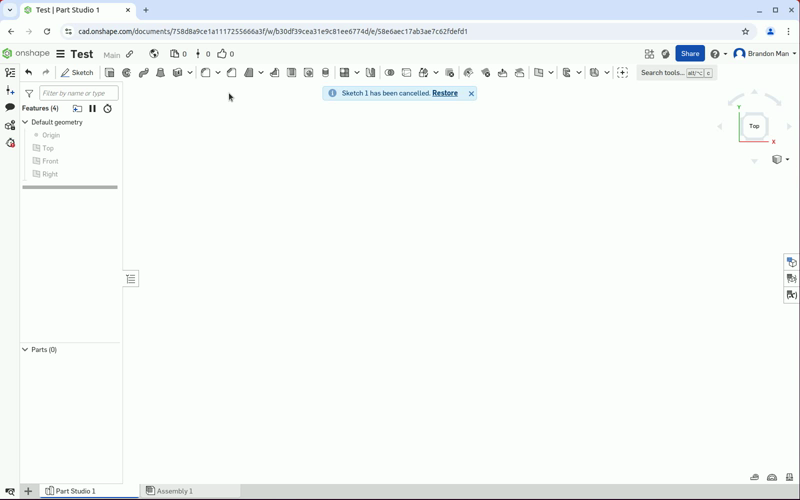
mouse_move(73, 352)
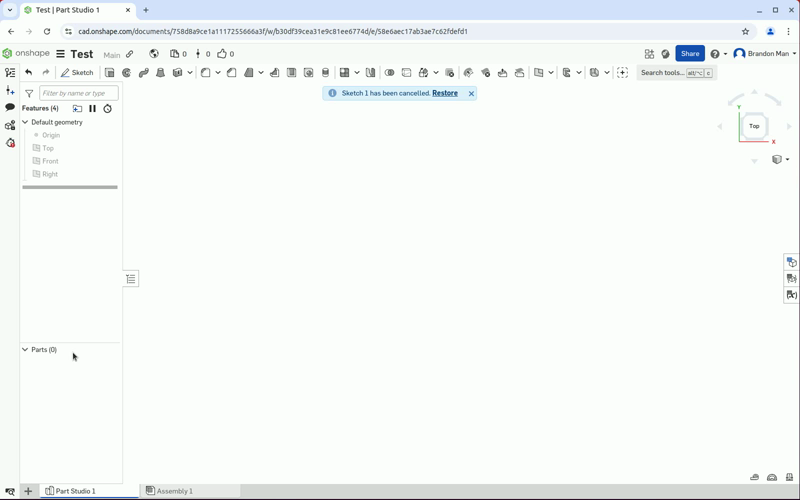
key(y)
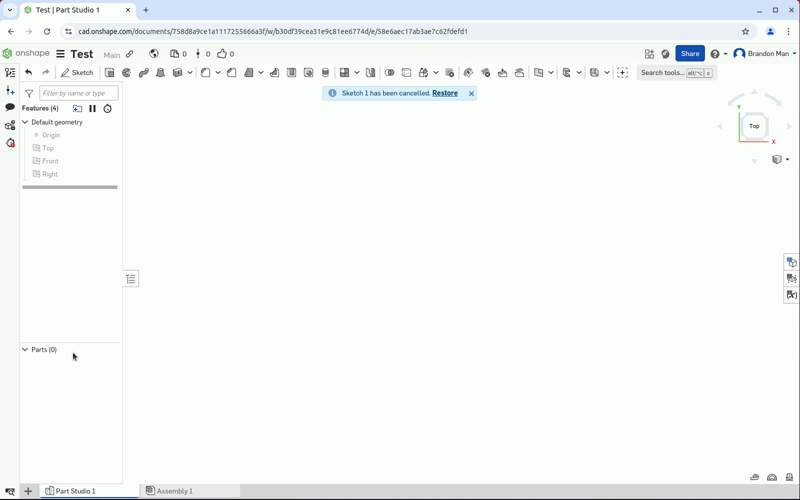
key(shift+p)
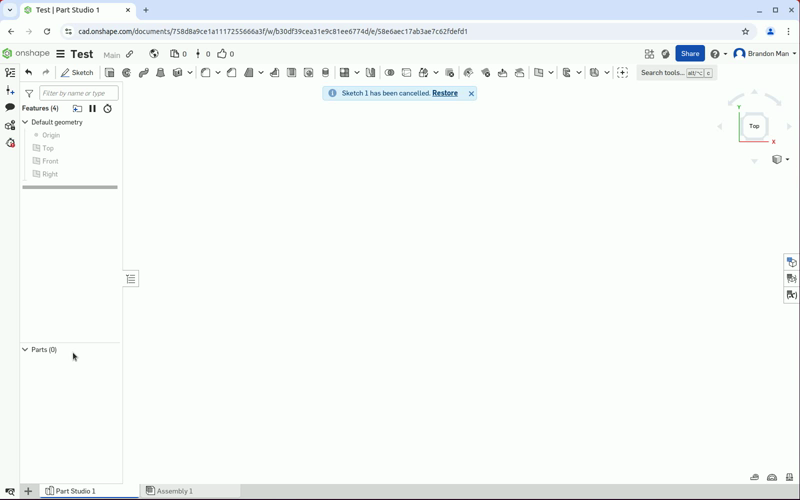
key(space)
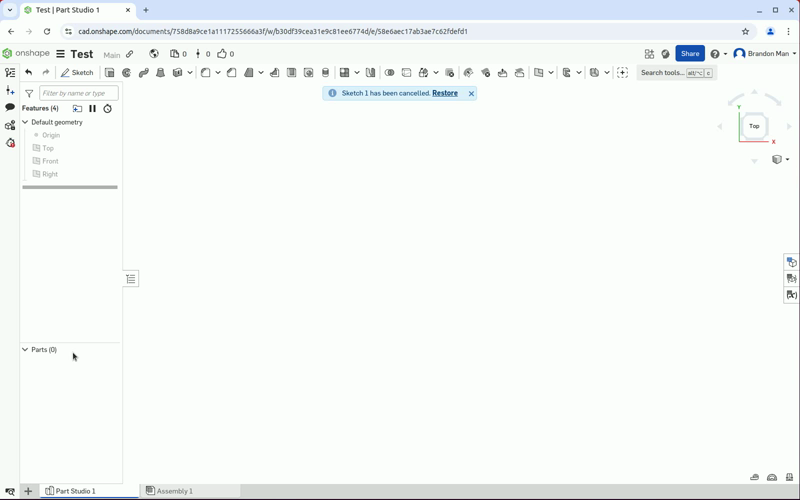
key_down(shift)
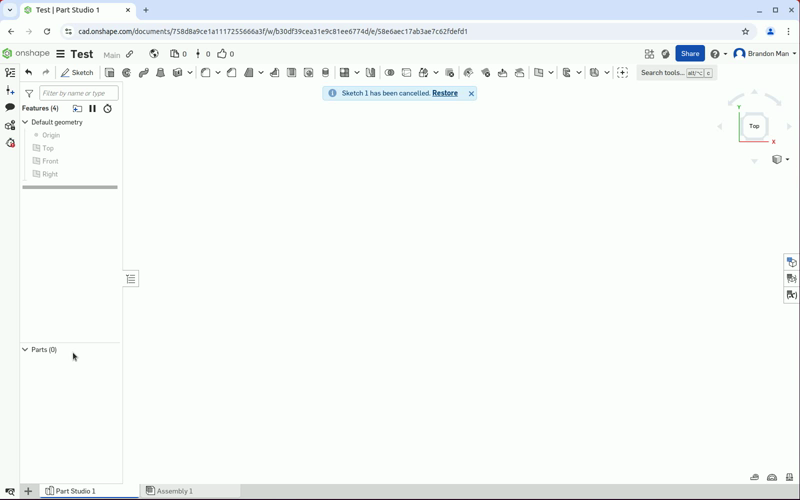
key(up)
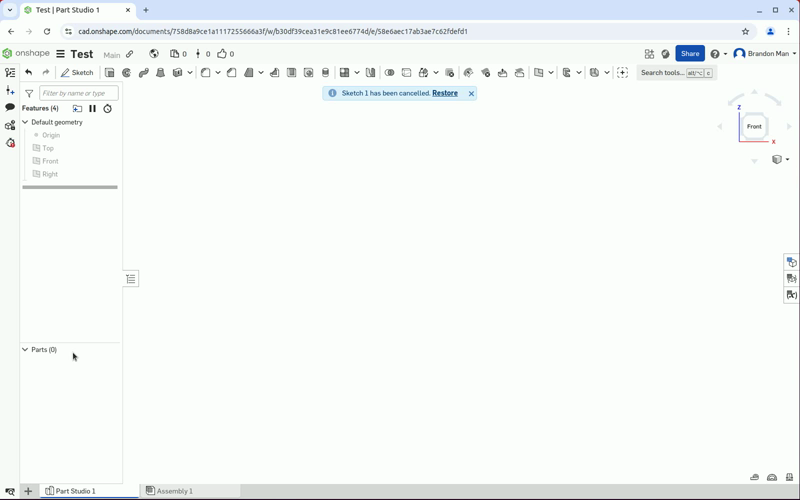
key_up(shift)
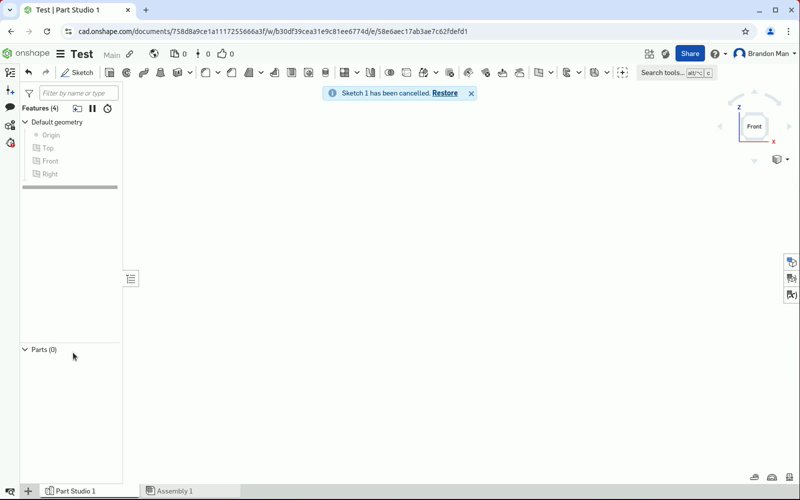
mouse_move(73, 352)
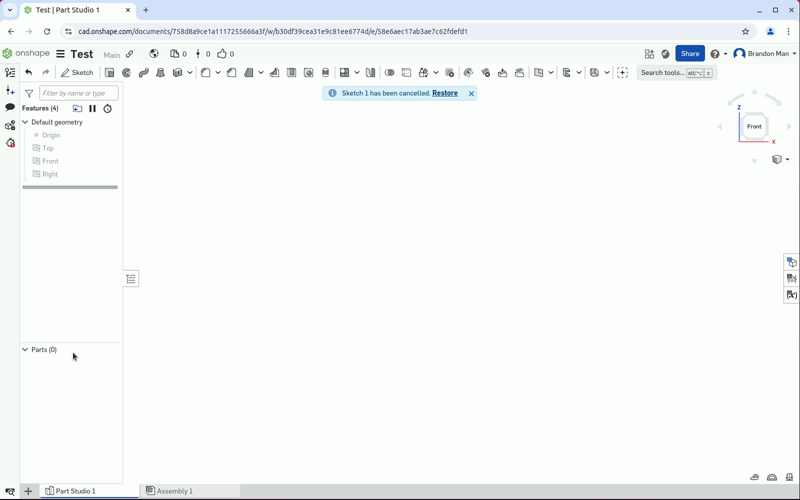
key(shift+y)
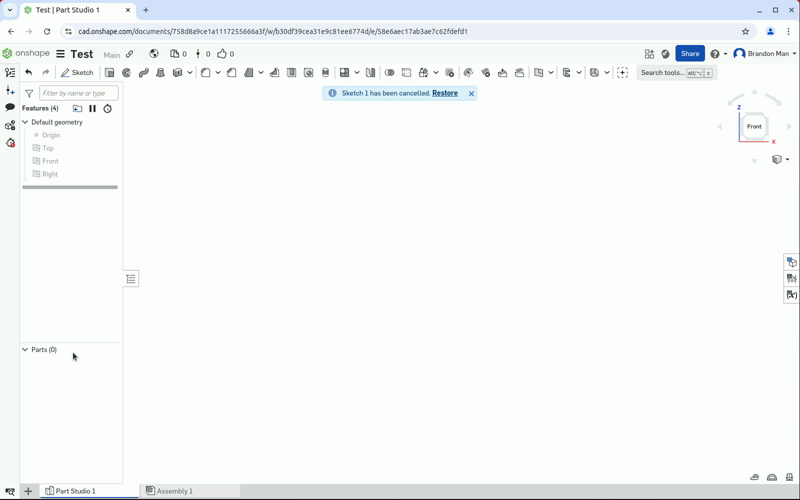
key(shift+s)
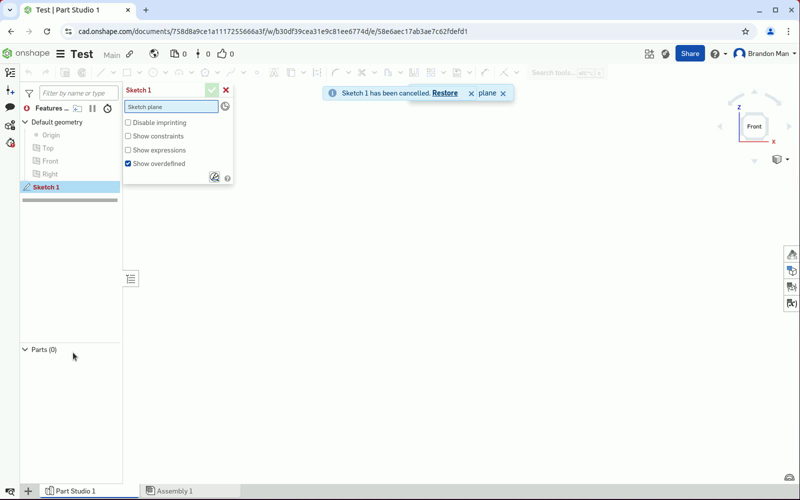
mouse_move(73, 163)
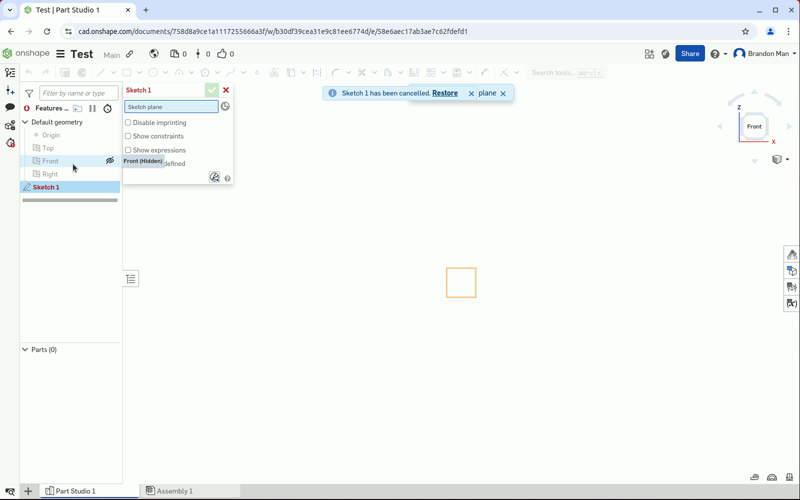
click(73, 163)
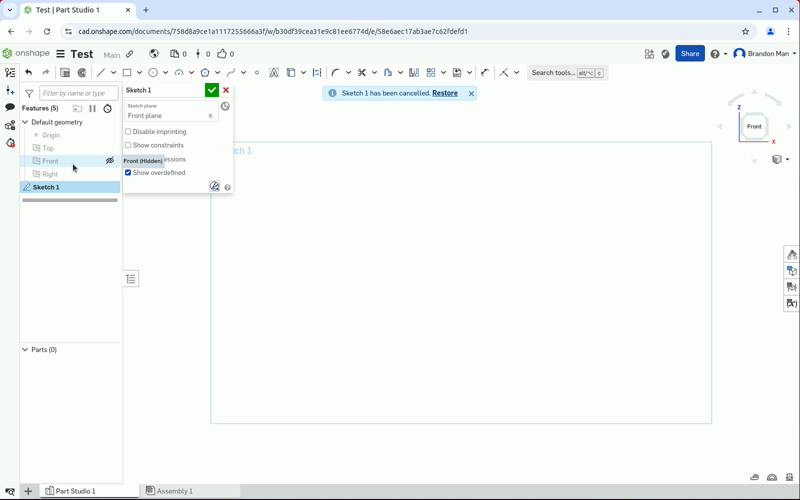
mouse_move(73, 352)
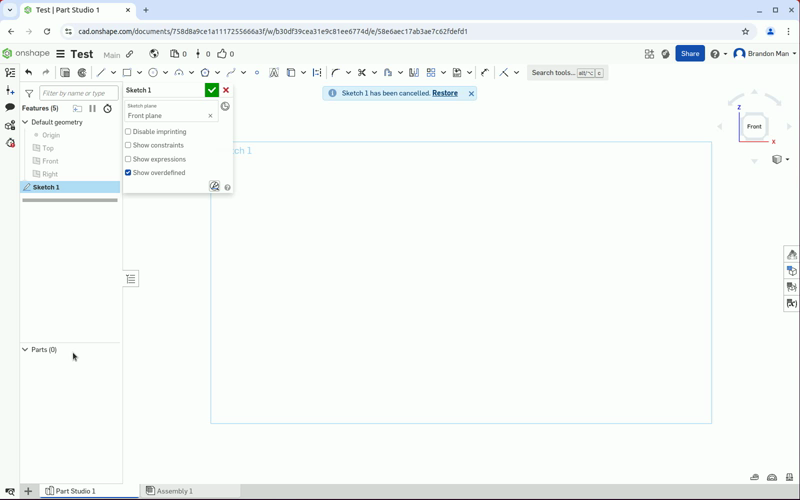
key(y)
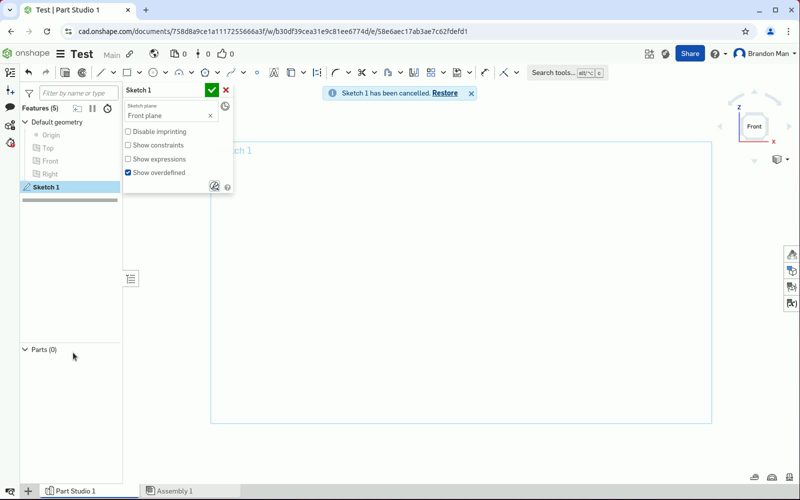
key(l)
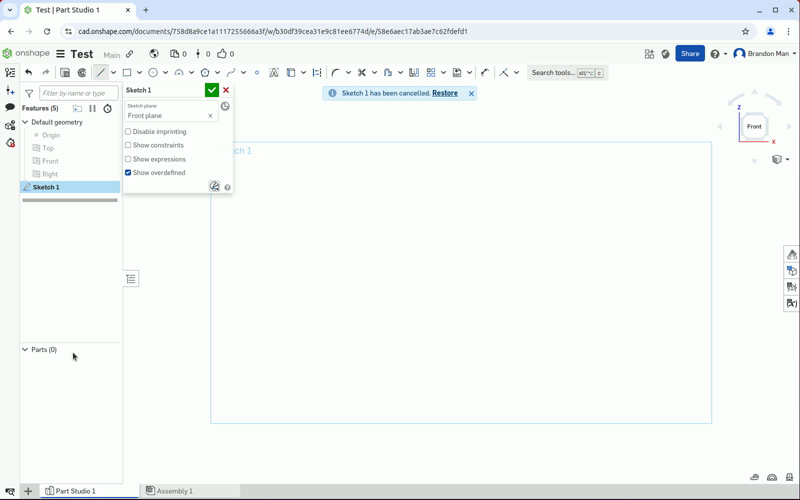
key_down(shift)
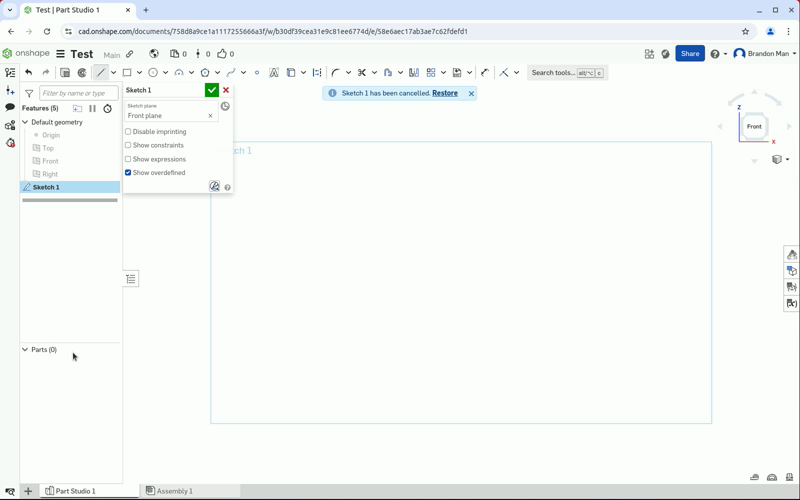
mouse_move(460, 354)
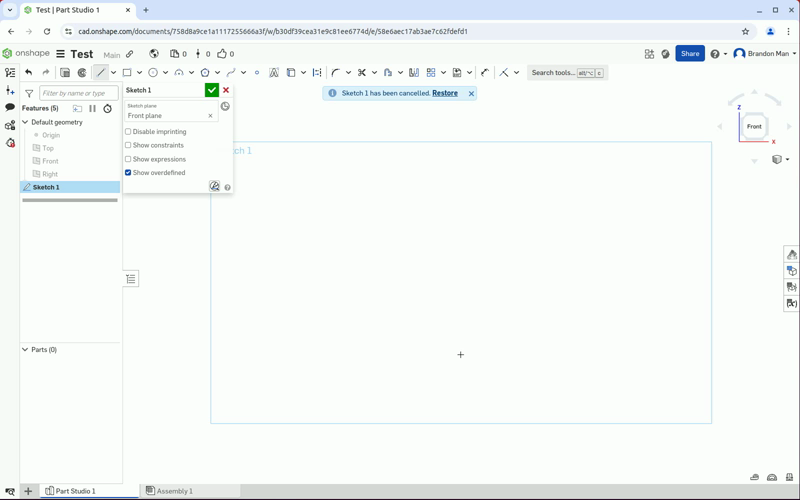
click(460, 354)
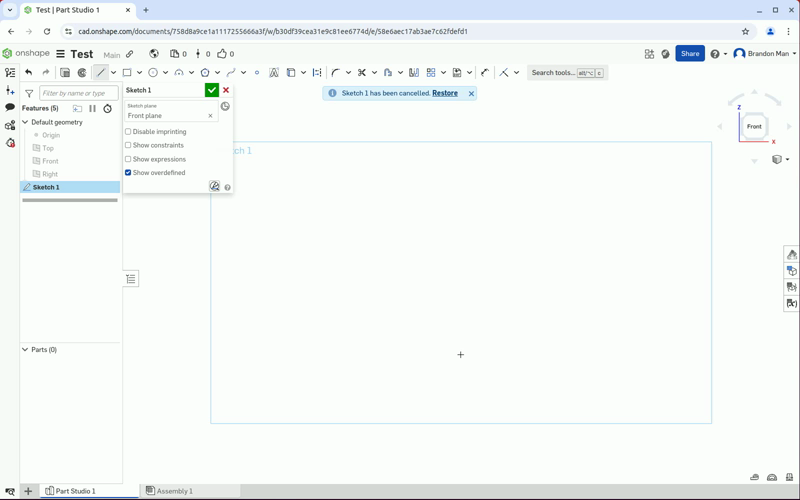
key_up(shift)
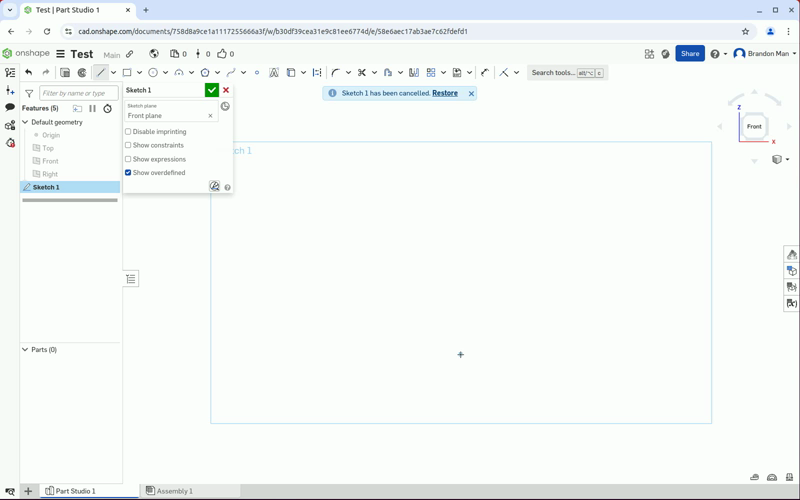
key_down(shift)
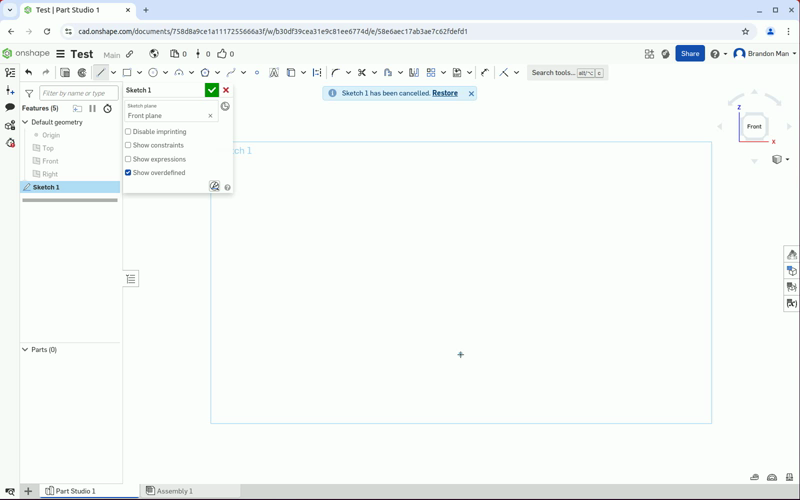
mouse_move(551, 354)
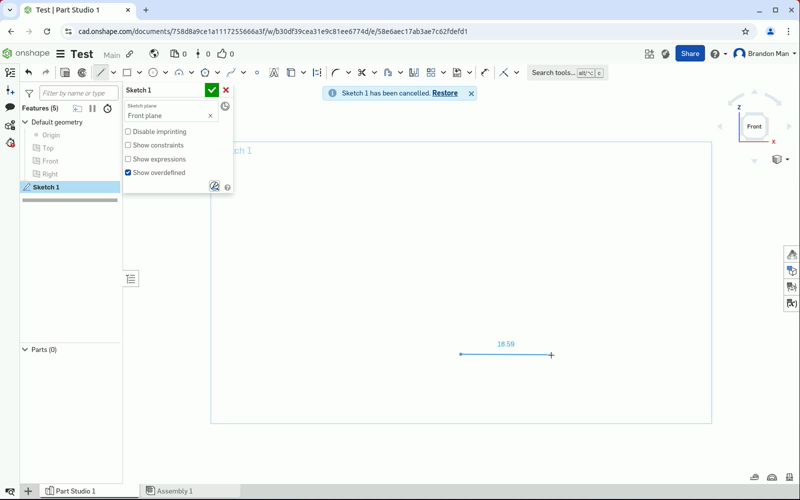
click(551, 354)
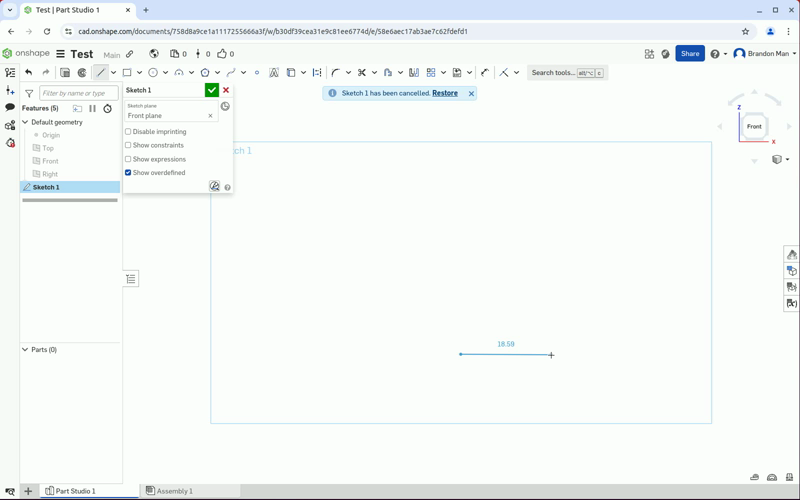
key_up(shift)
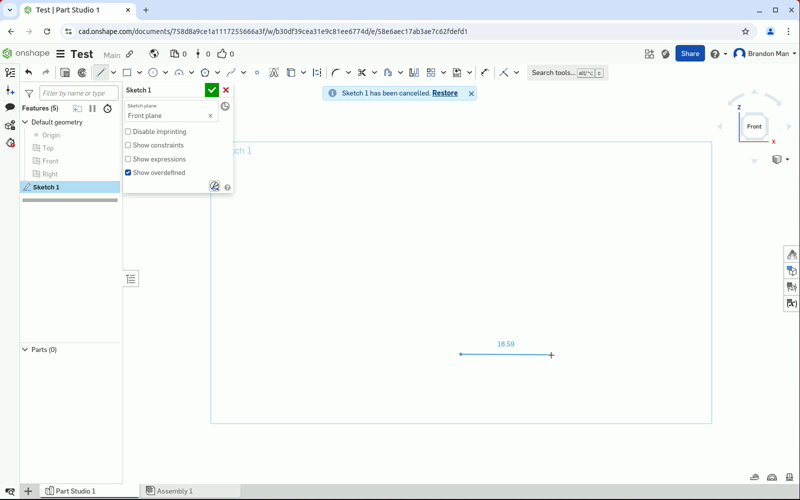
key_down(shift)
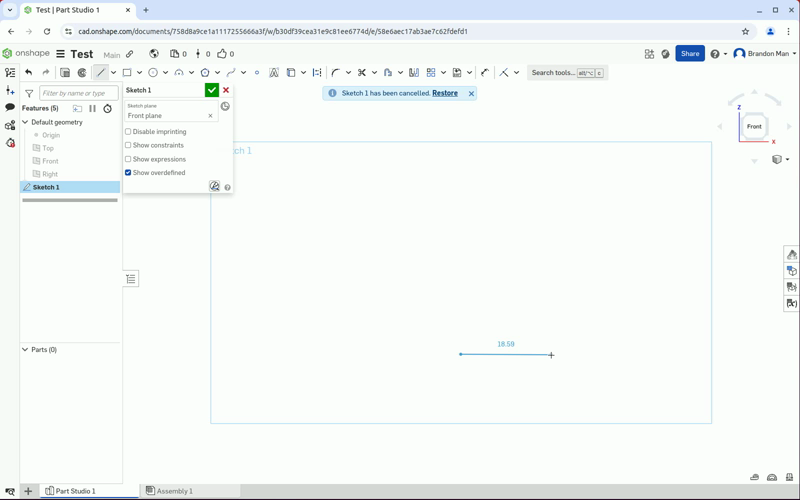
mouse_move(551, 186)
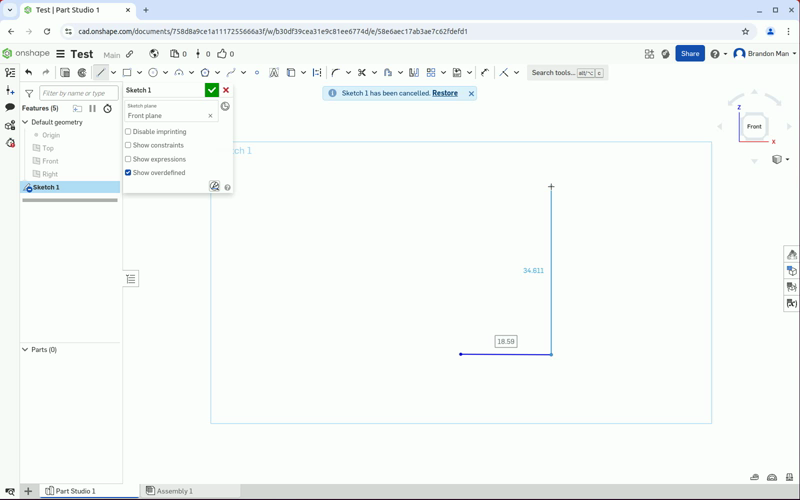
click(551, 186)
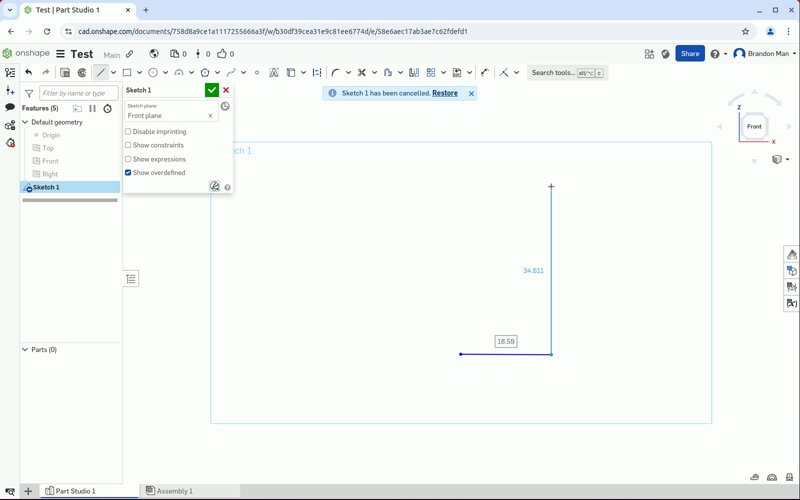
key_up(shift)
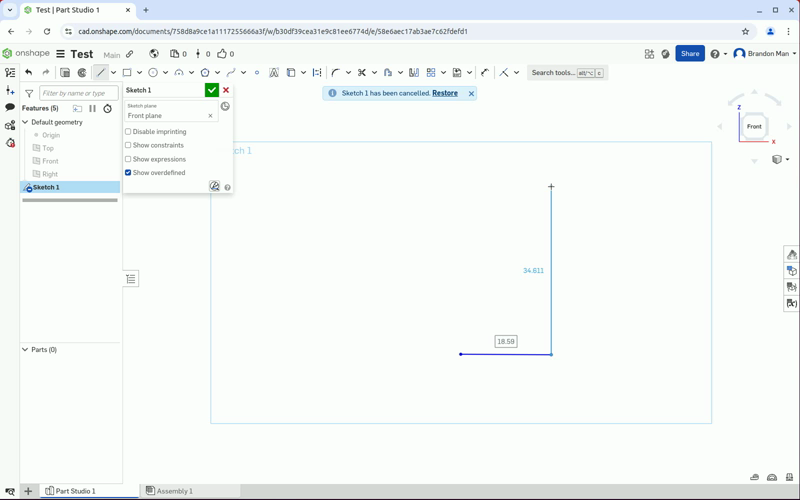
key_down(shift)
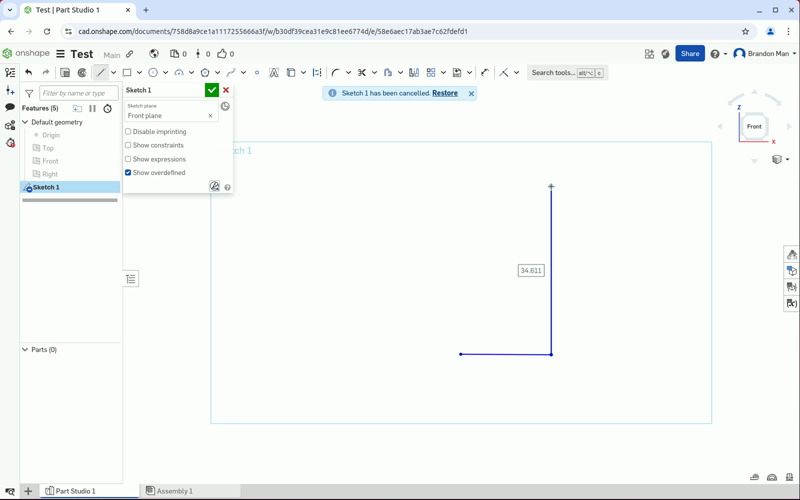
mouse_move(460, 186)
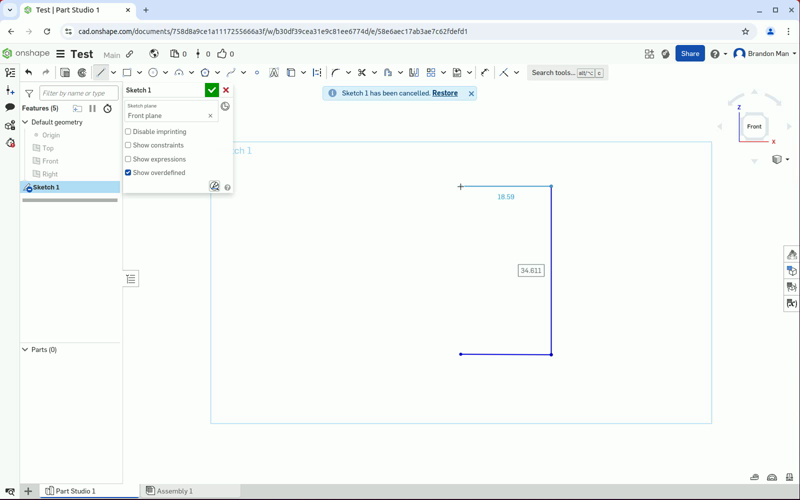
click(460, 186)
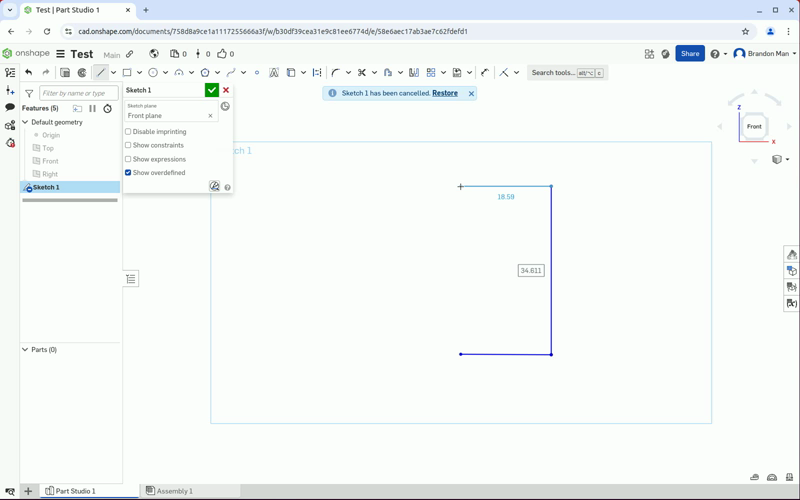
key_up(shift)
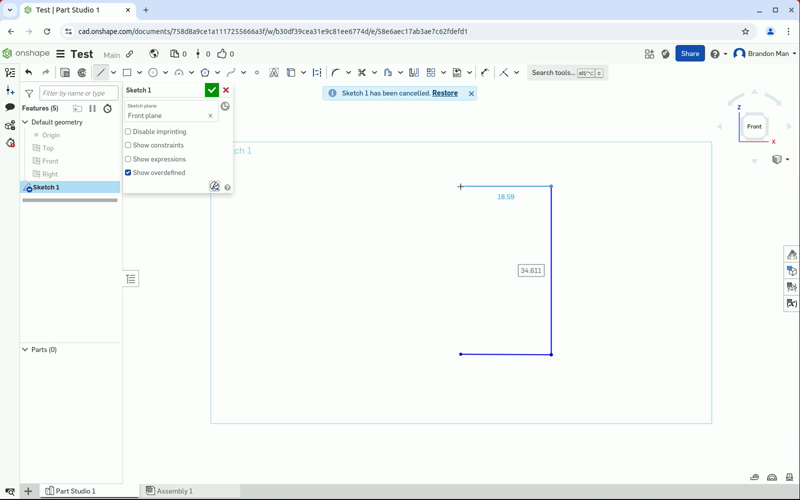
key_down(shift)
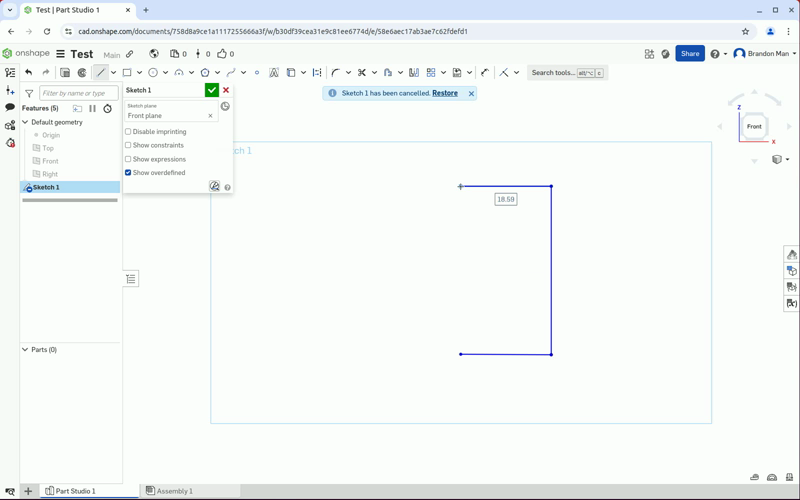
mouse_move(460, 354)
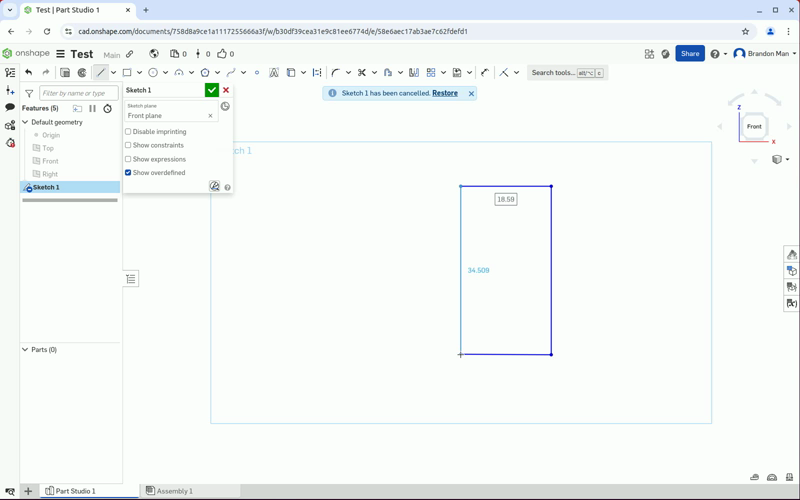
key_up(shift)
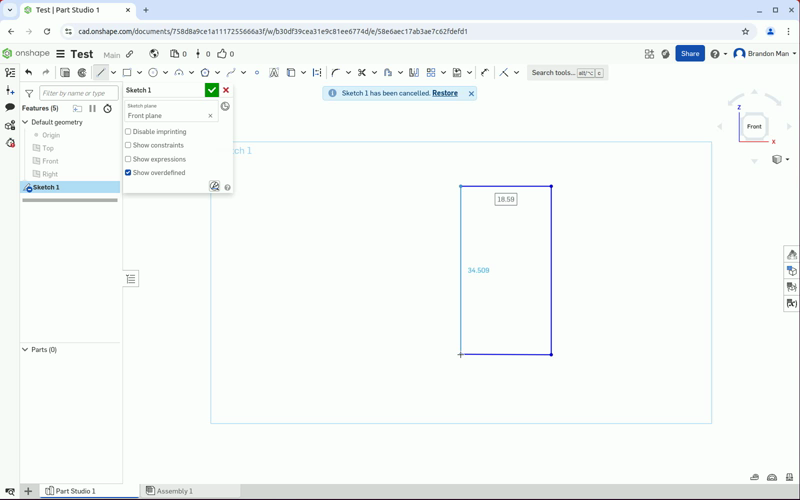
click(460, 354)
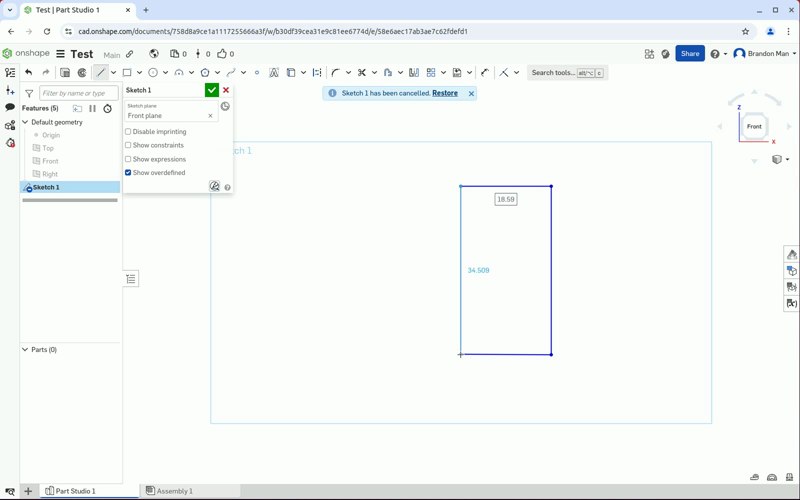
key(esc)
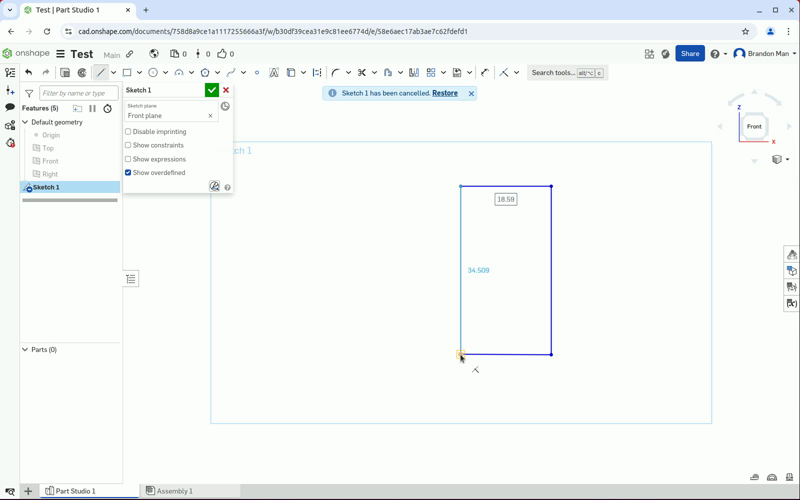
mouse_move(482, 251)
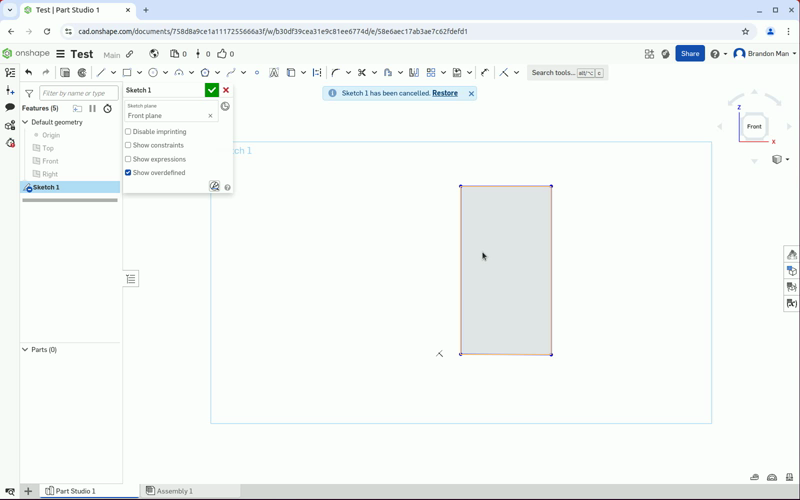
click(482, 251)
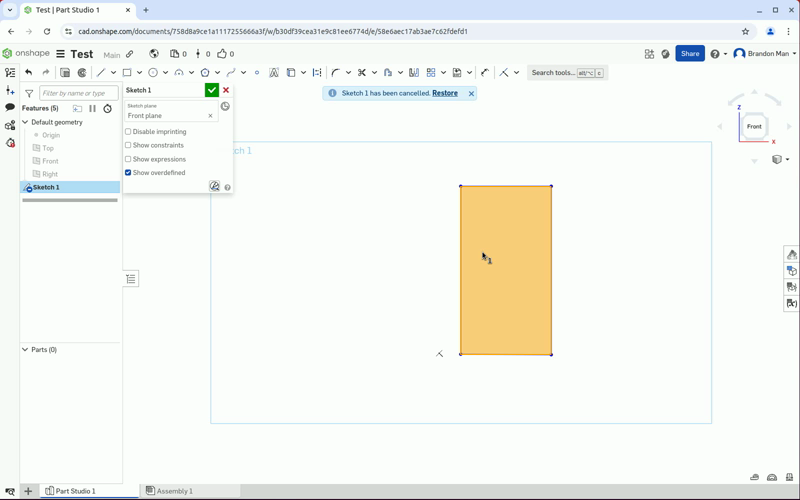
mouse_move(73, 352)
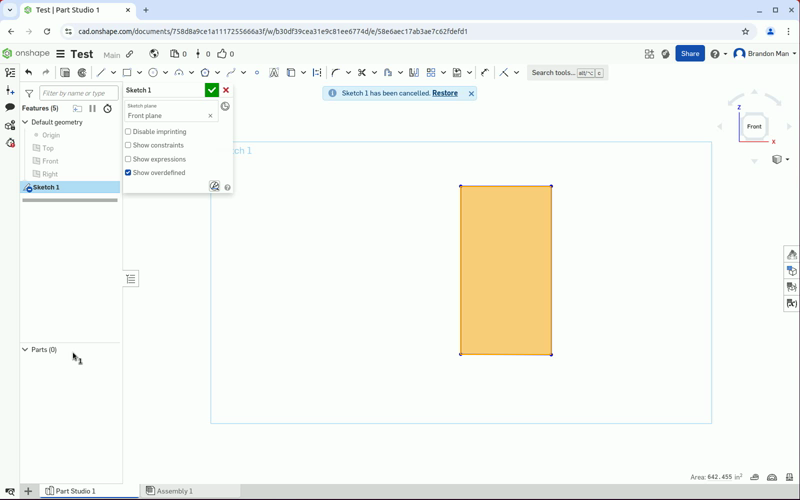
key(shift+y)
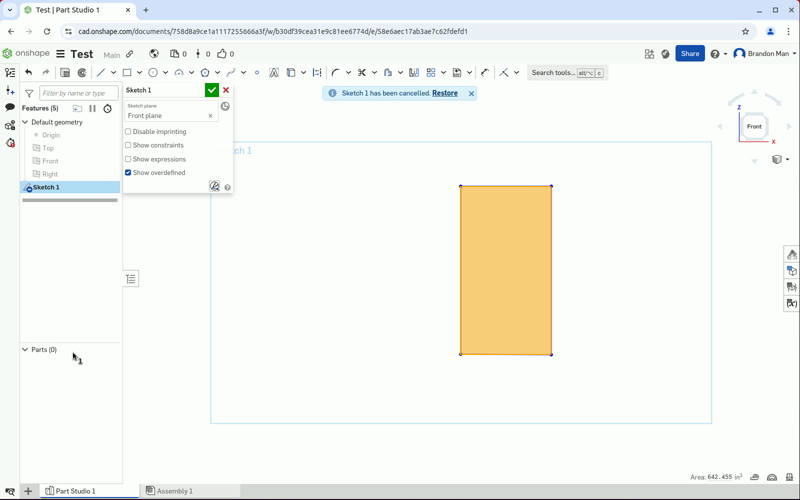
key(shift+e)
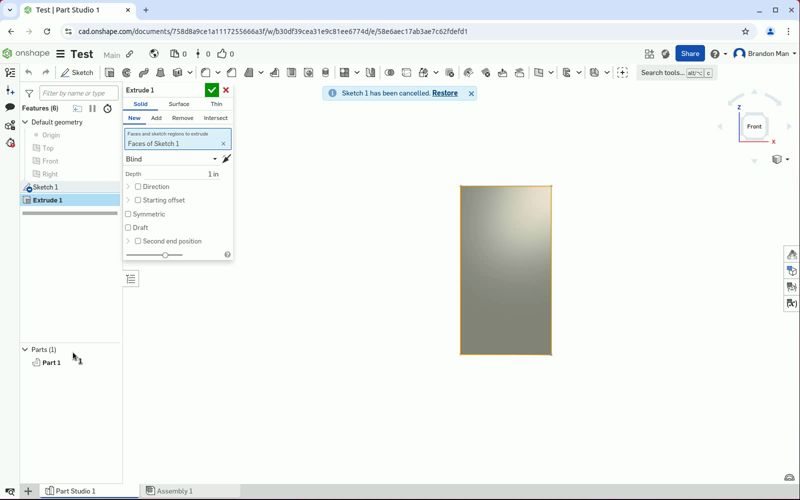
mouse_move(143, 106)
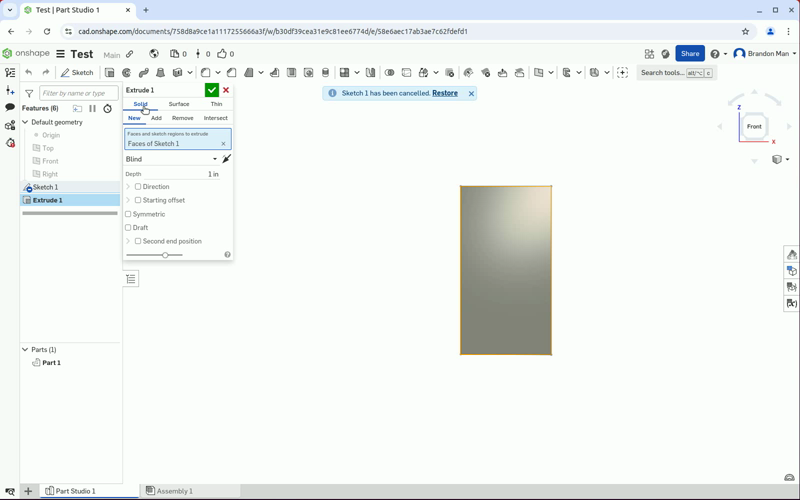
click(143, 106)
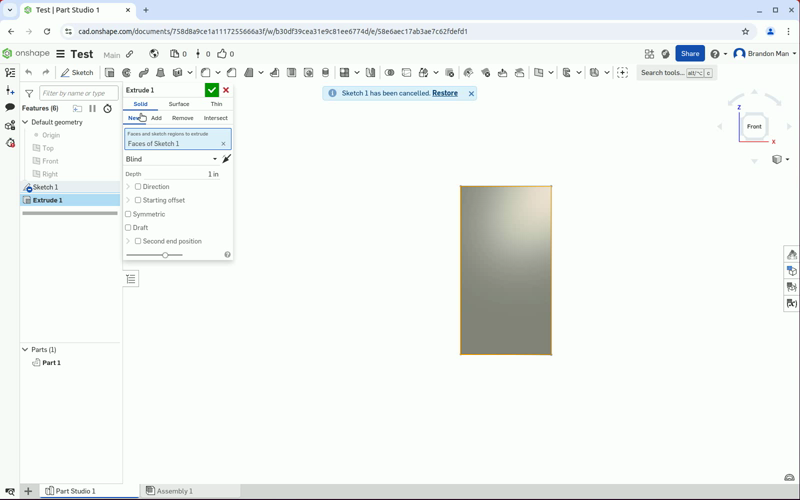
mouse_move(137, 120)
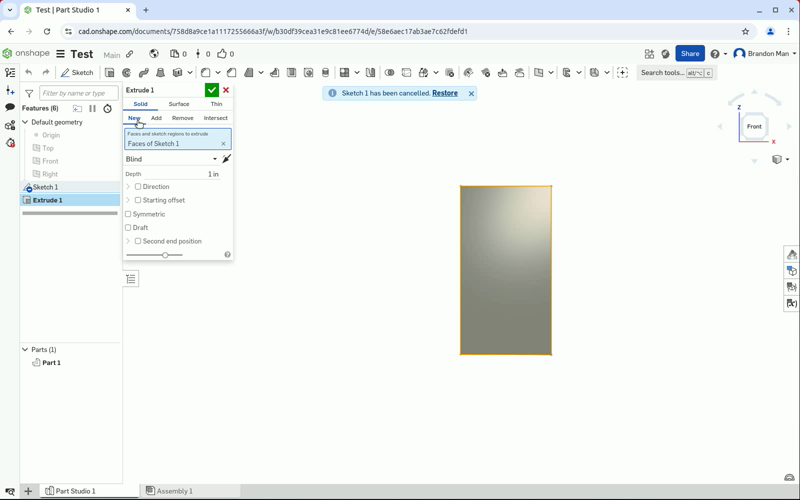
click(137, 120)
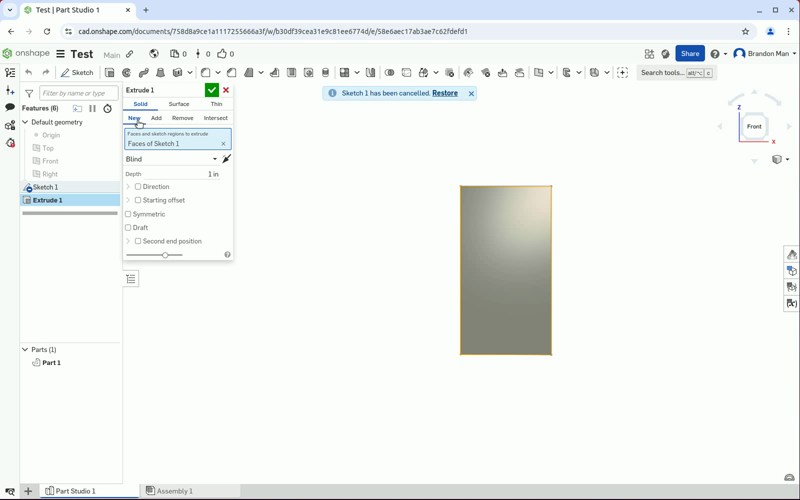
key(tab, 4)
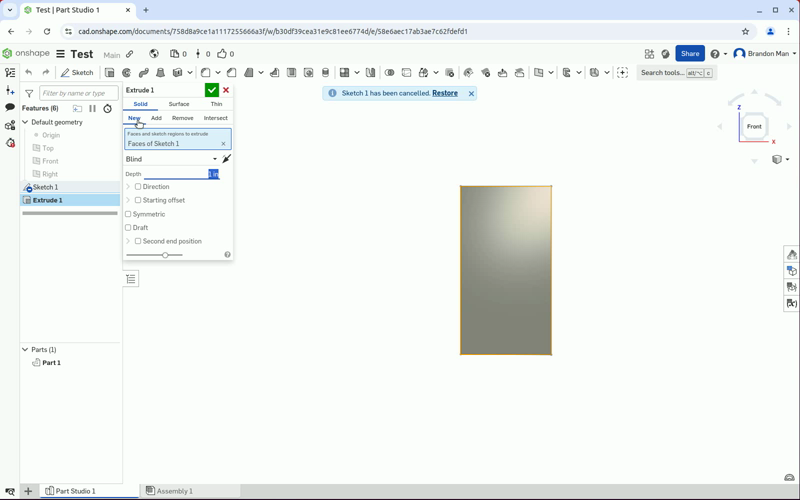
text(23.108)
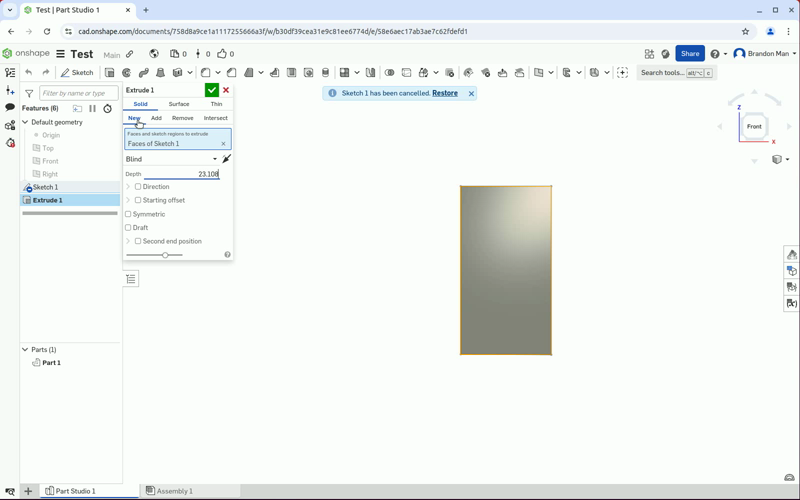
key(enter)
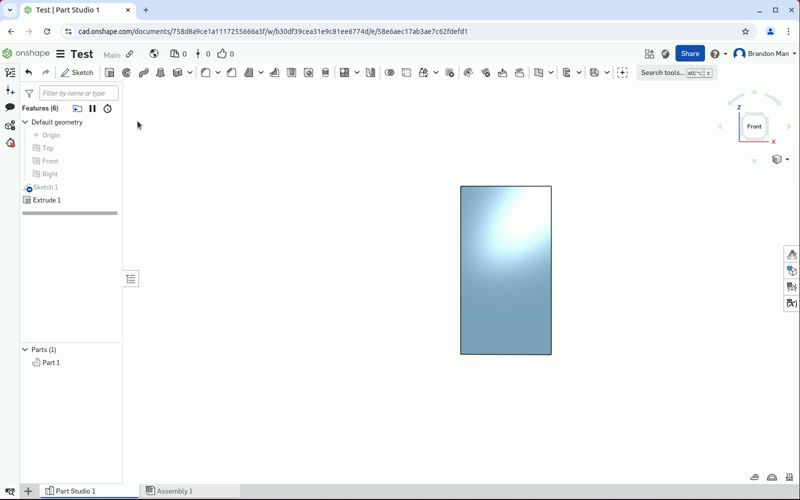
key(shift+h)
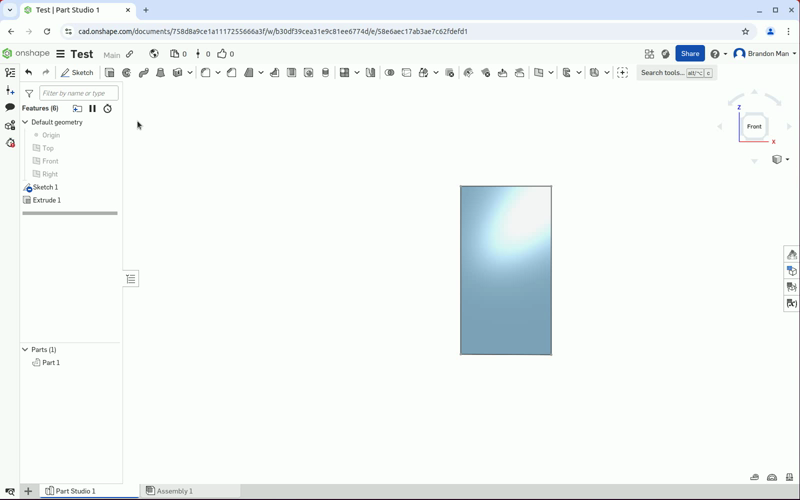
key(shift+h)
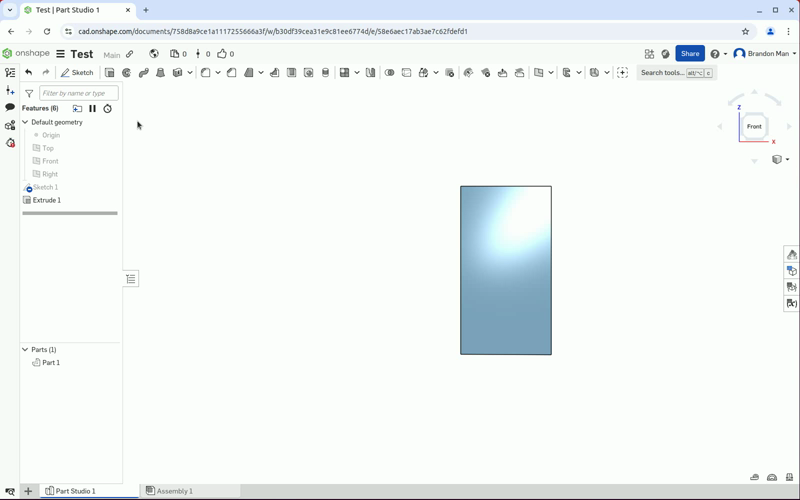
mouse_move(73, 189)
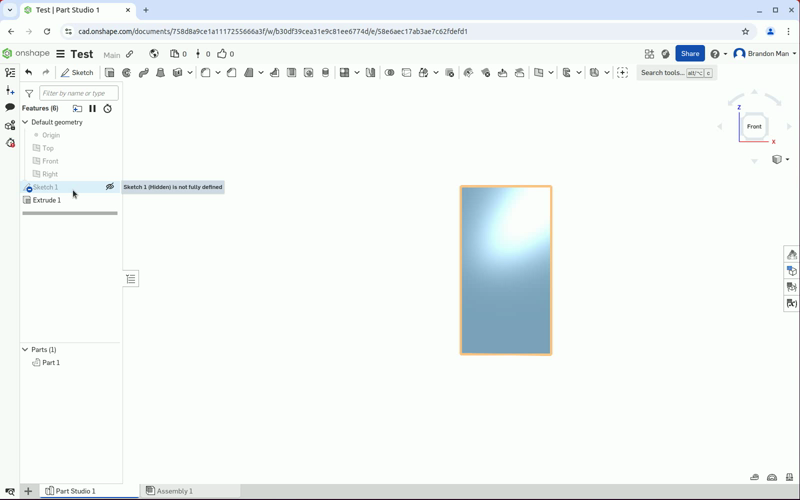
click(73, 189)
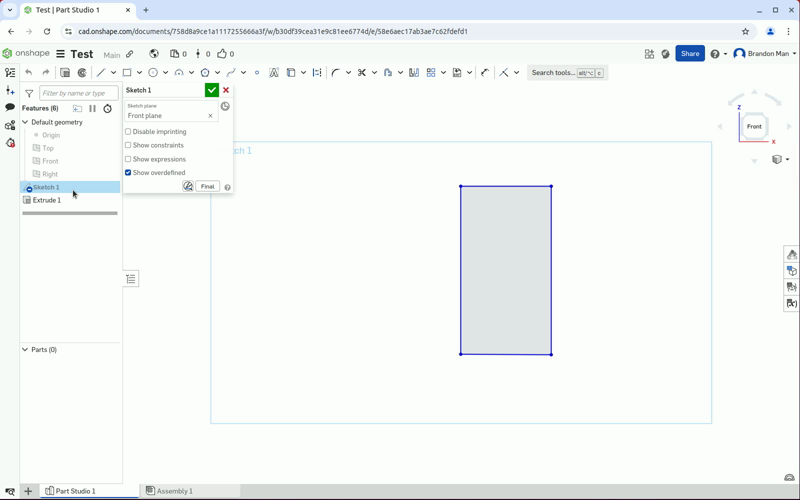
mouse_move(229, 92)
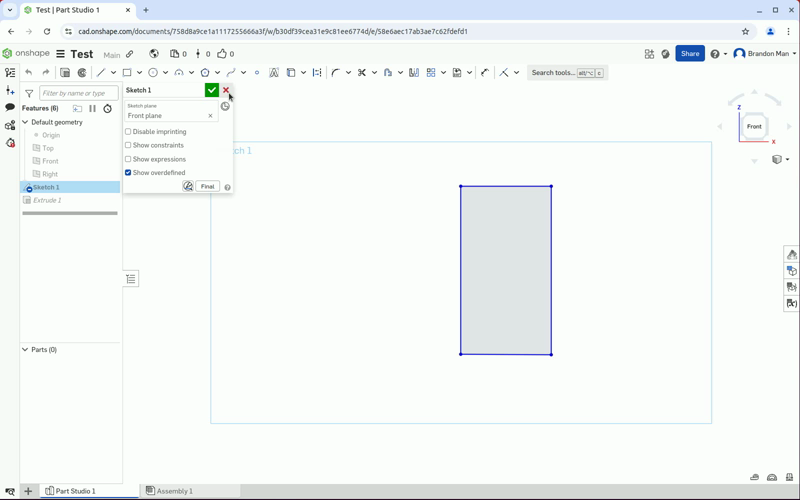
click(229, 92)
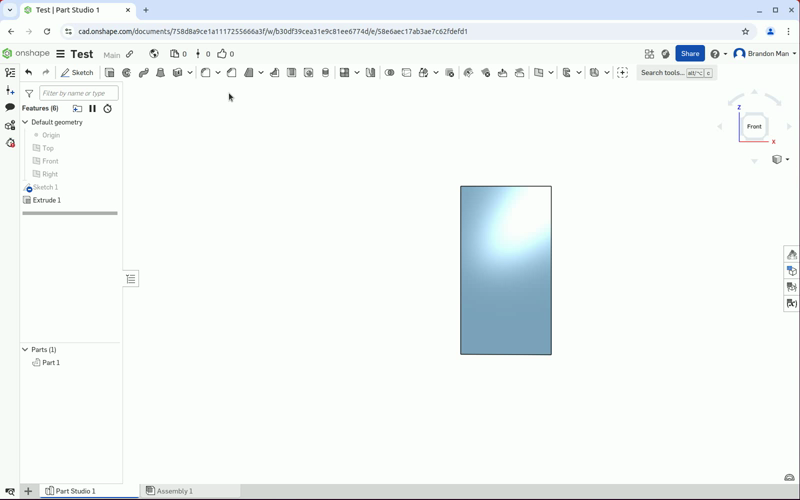
mouse_move(73, 352)
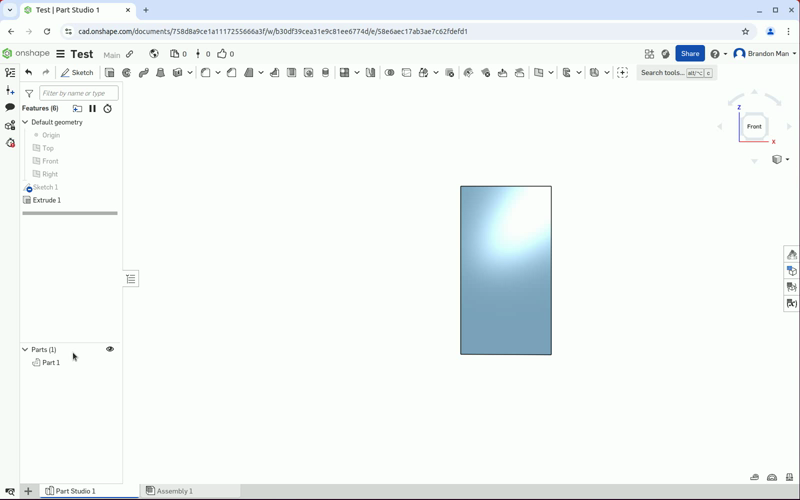
key(y)
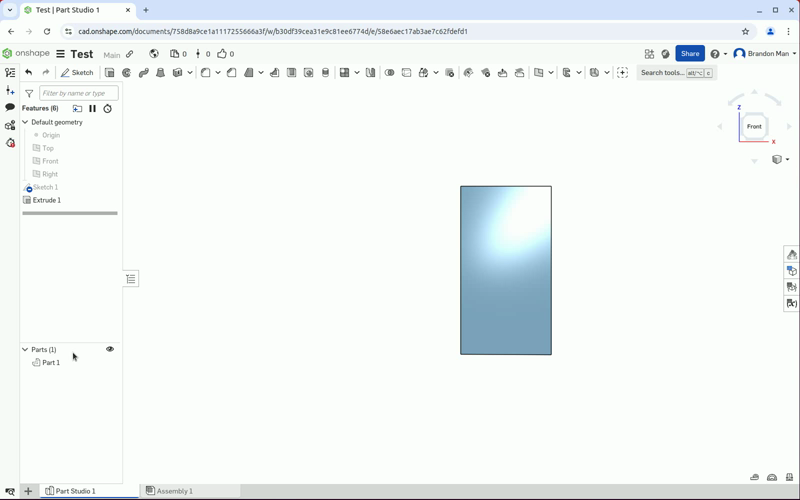
key(shift+p)
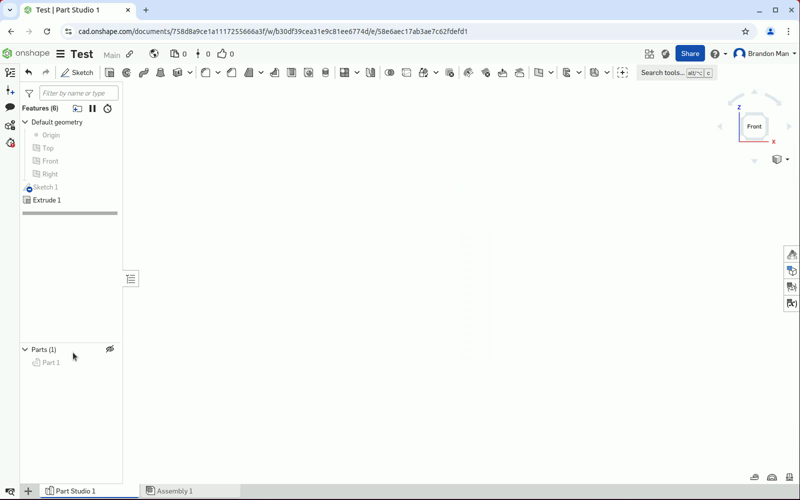
key(space)
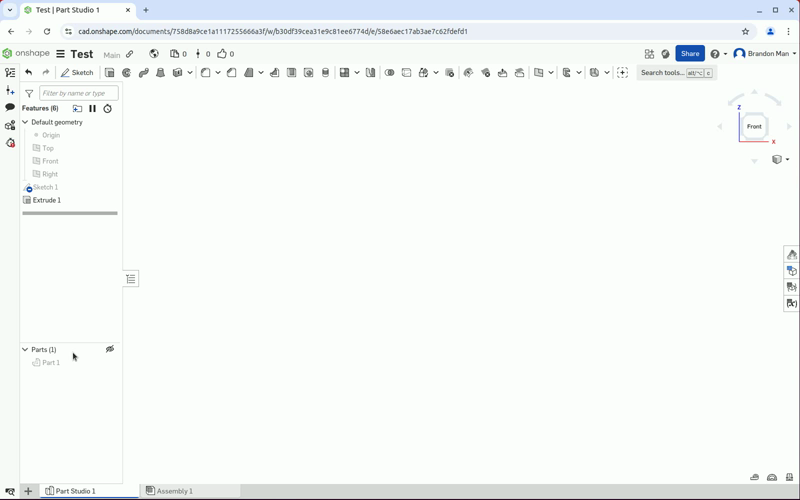
key_down(shift)
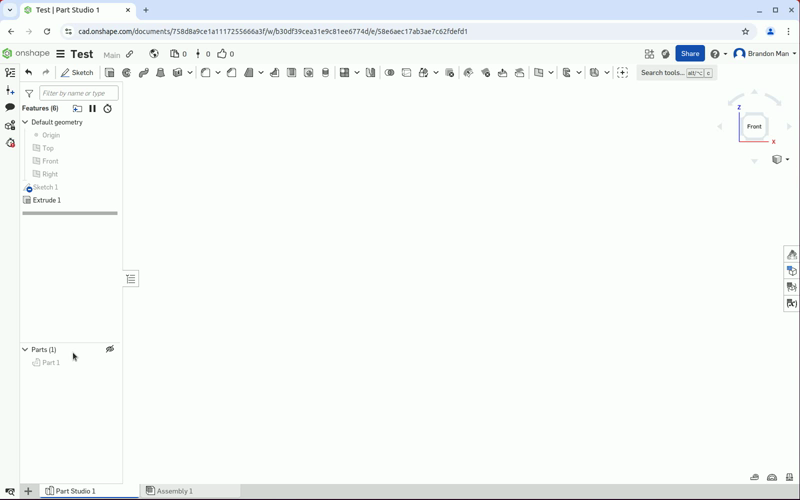
key(left)
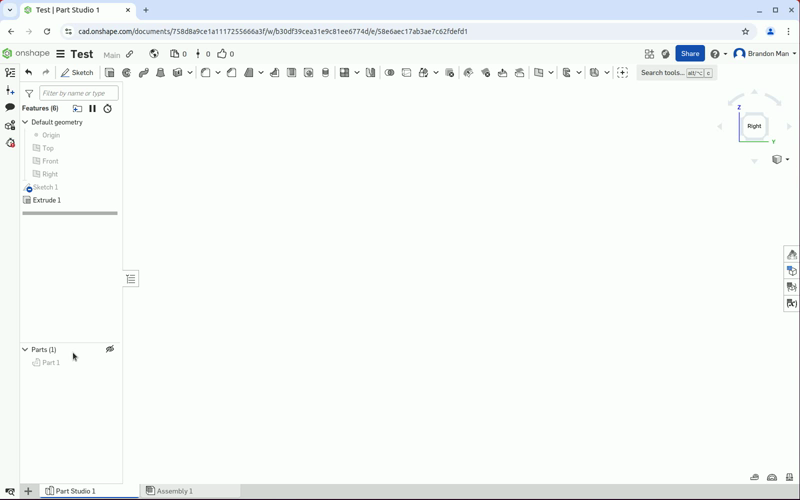
key_up(shift)
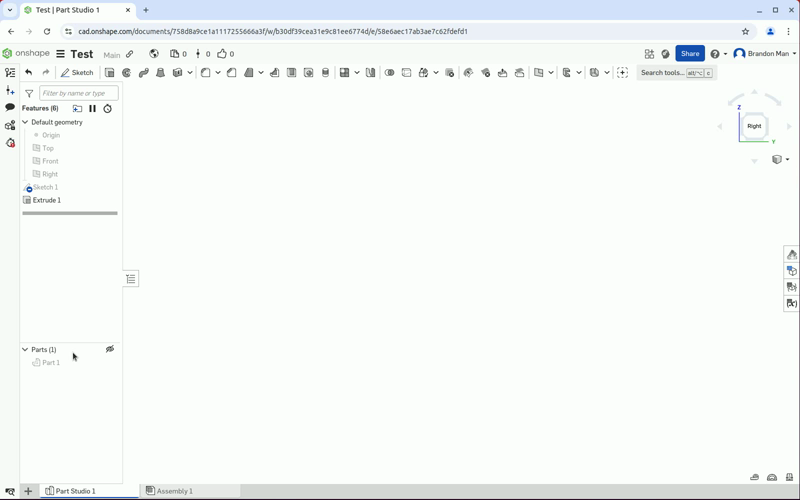
mouse_move(73, 352)
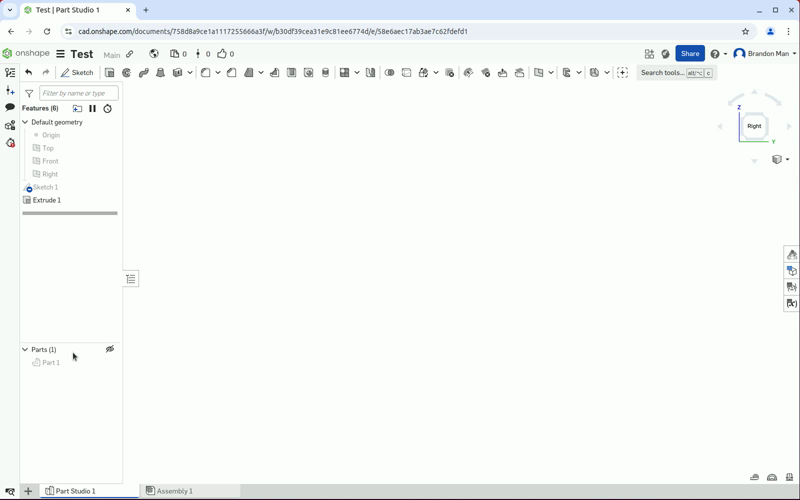
key(shift+y)
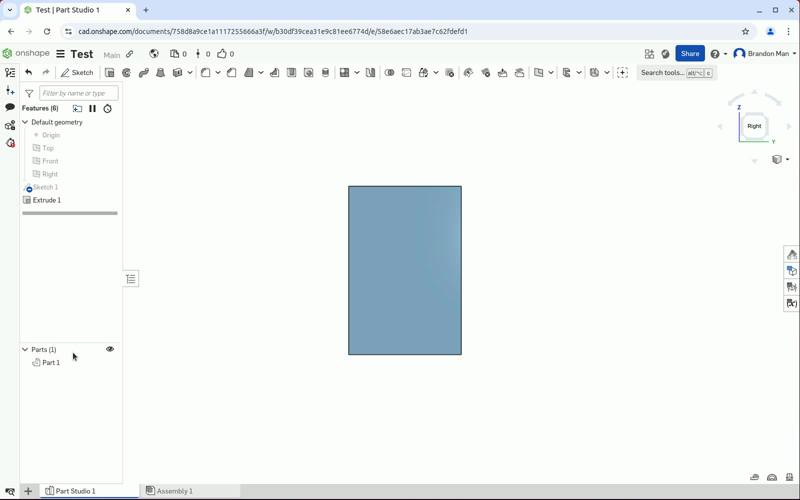
mouse_move(541, 75)
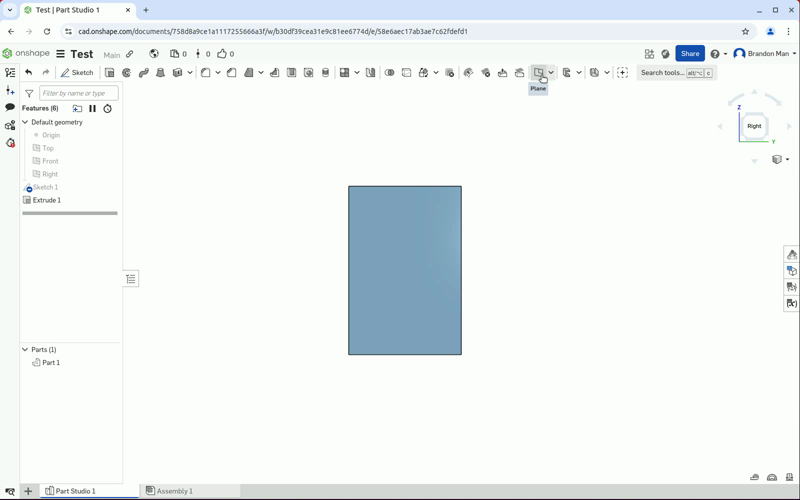
click(541, 75)
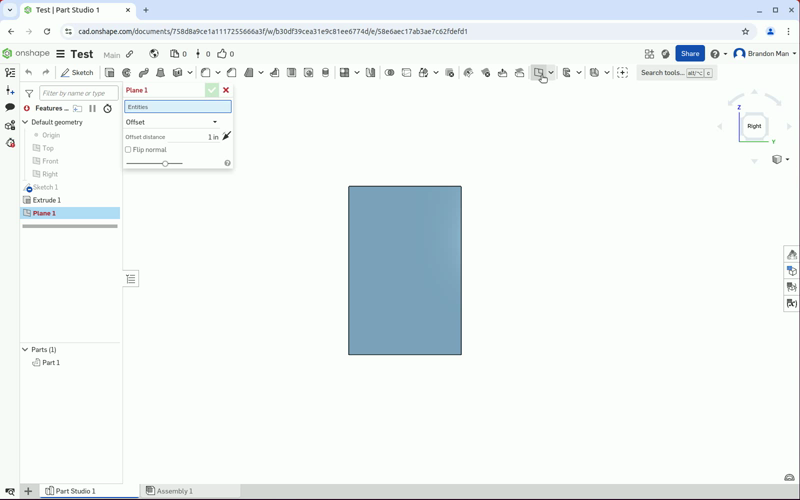
mouse_move(73, 176)
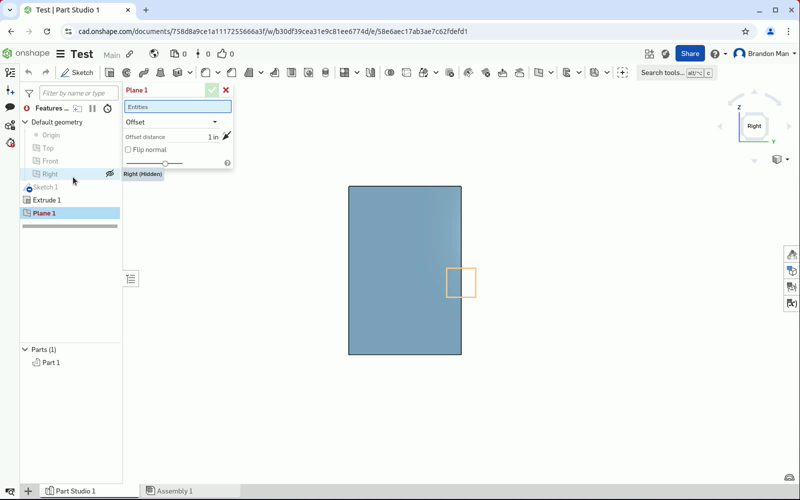
click(73, 176)
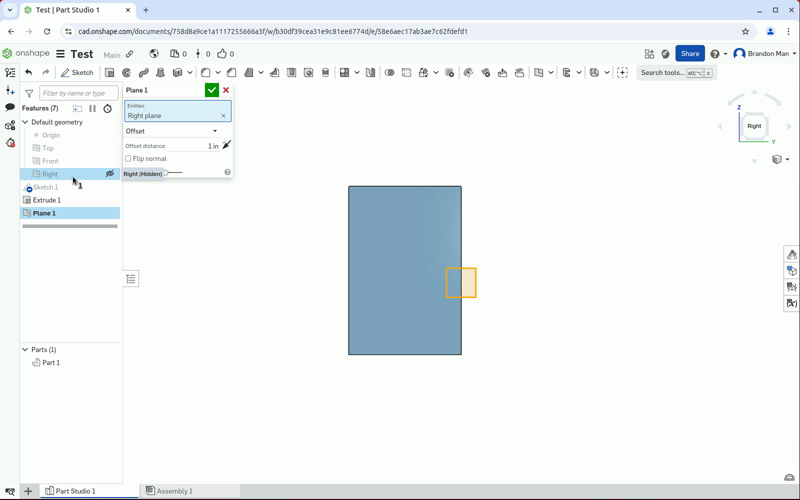
key(tab, 2)
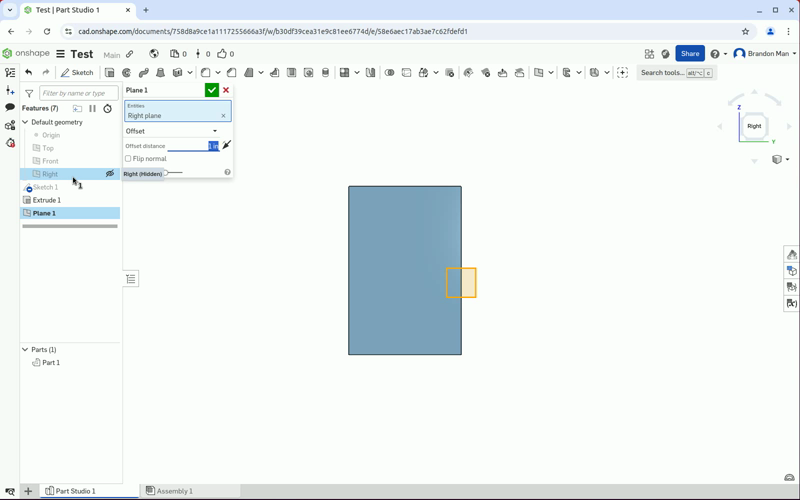
text(18.548)
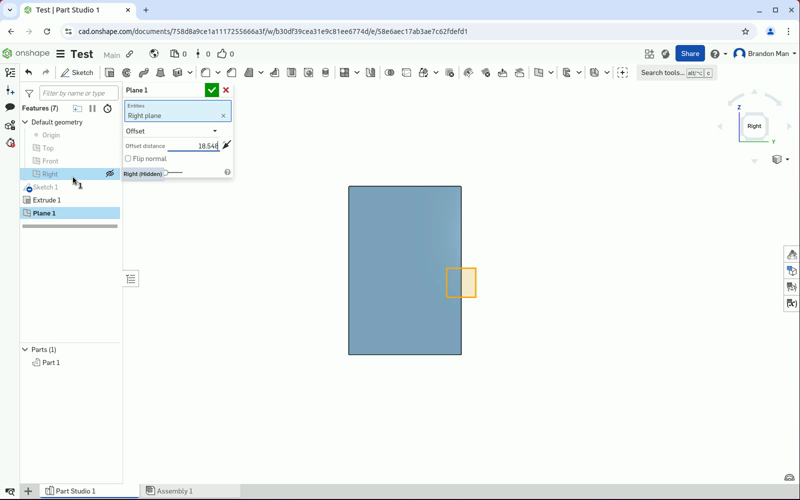
key(enter, 2)
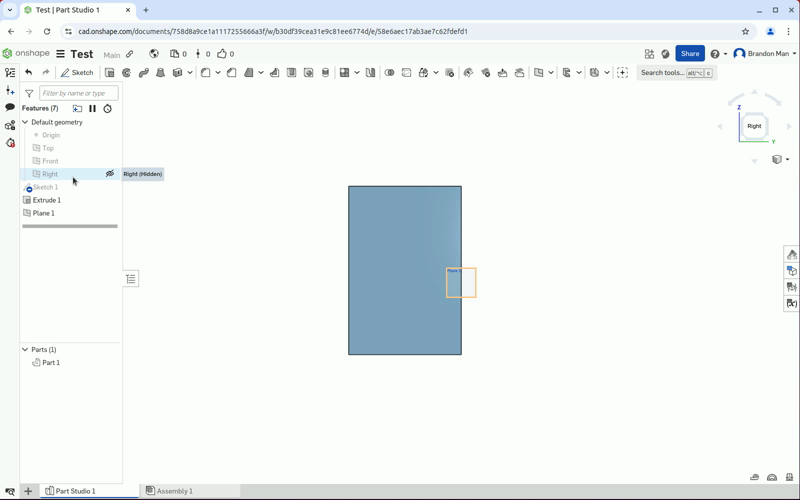
key(shift+s)
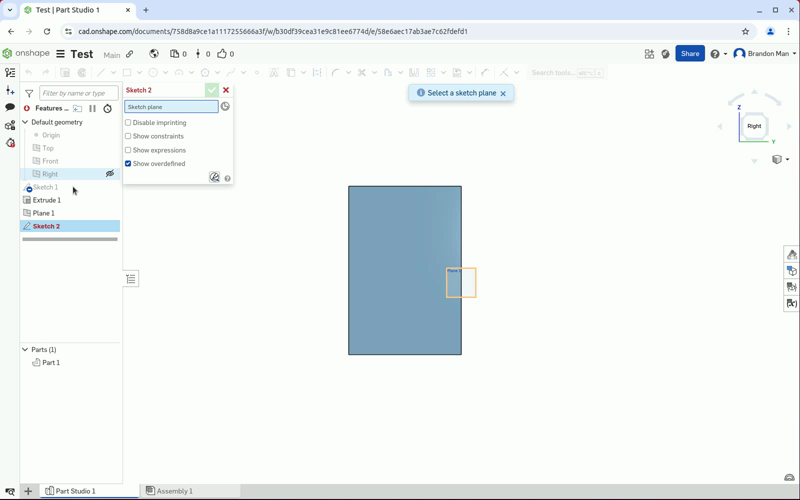
mouse_move(73, 215)
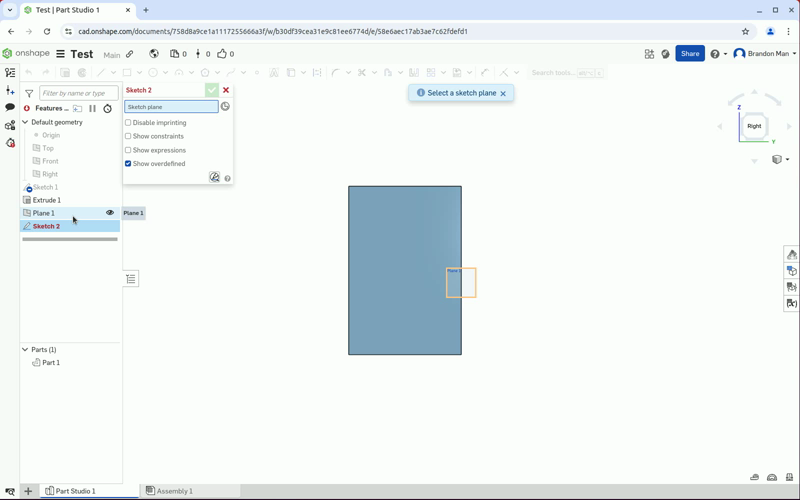
click(73, 215)
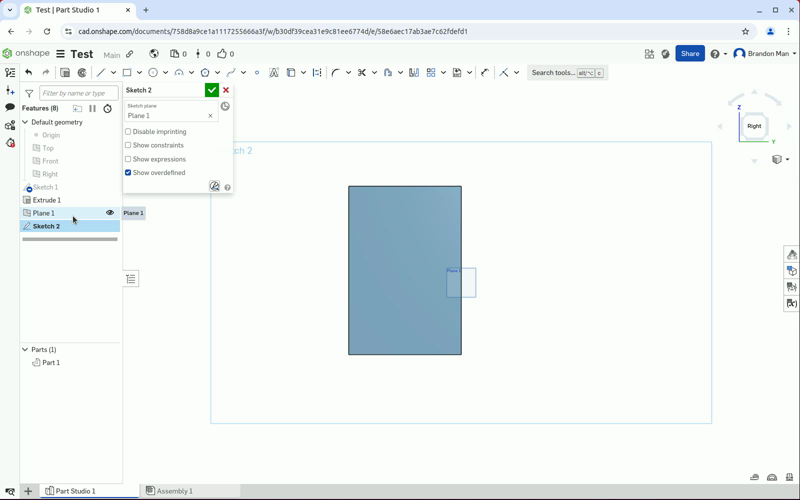
mouse_move(73, 352)
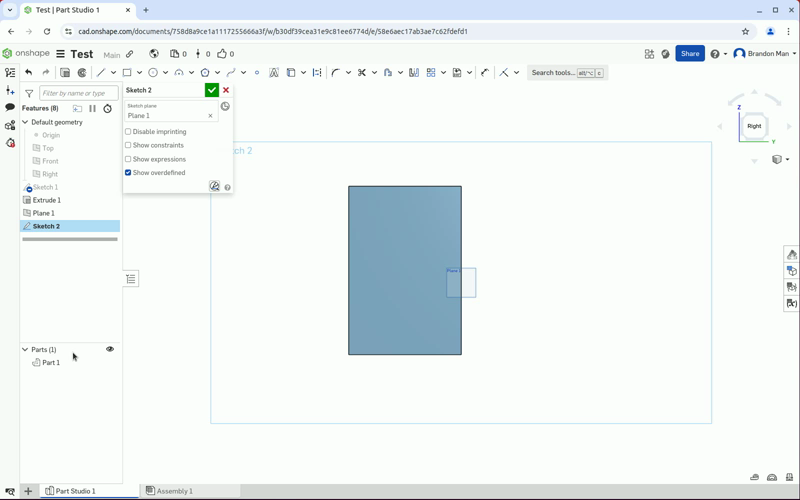
key(y)
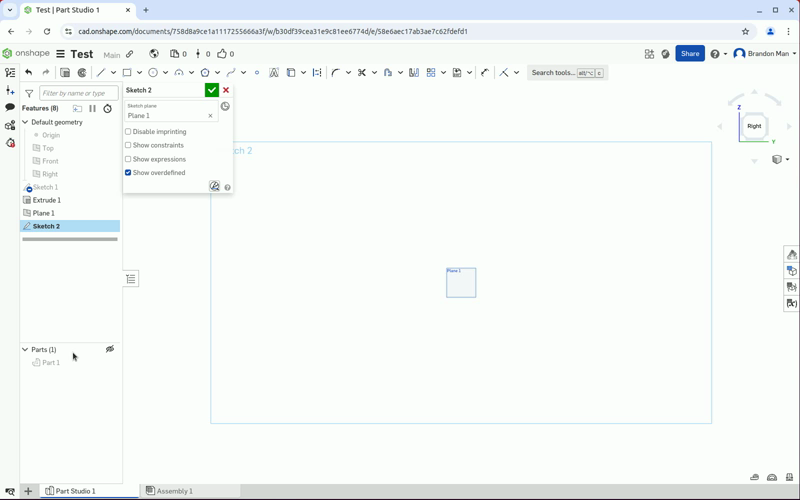
key(c)
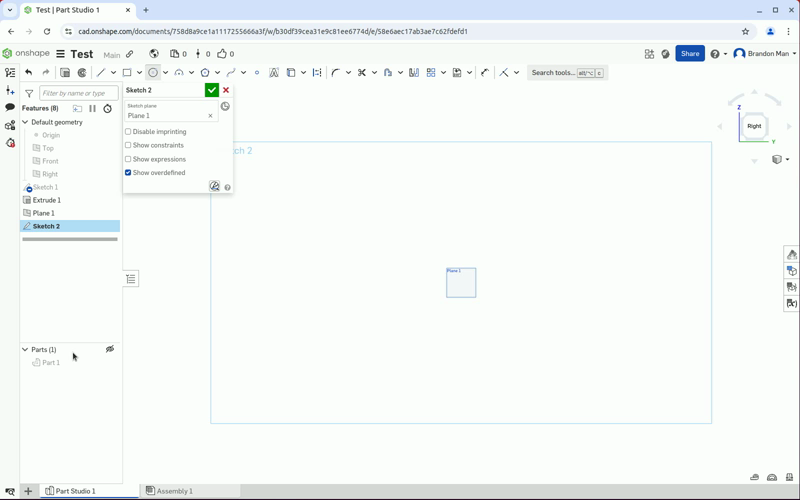
key_down(shift)
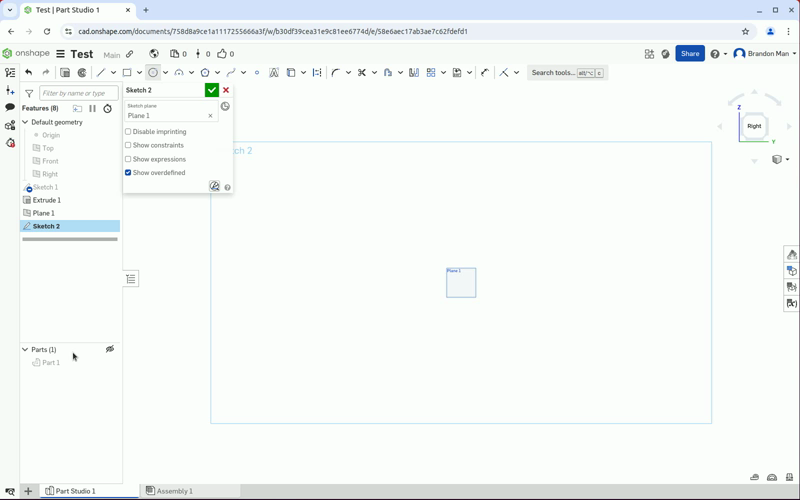
mouse_move(390, 282)
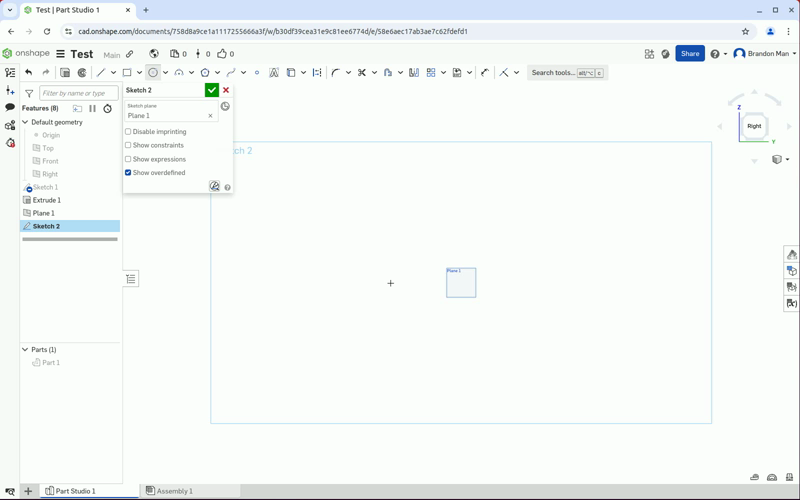
click(390, 282)
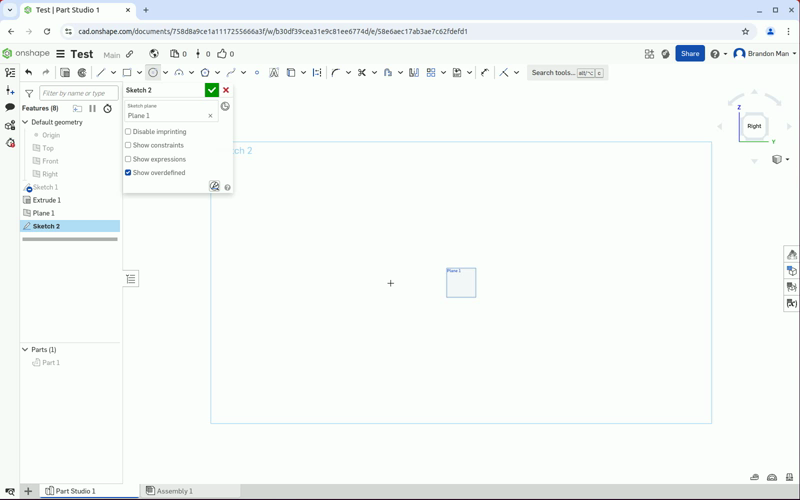
key_up(shift)
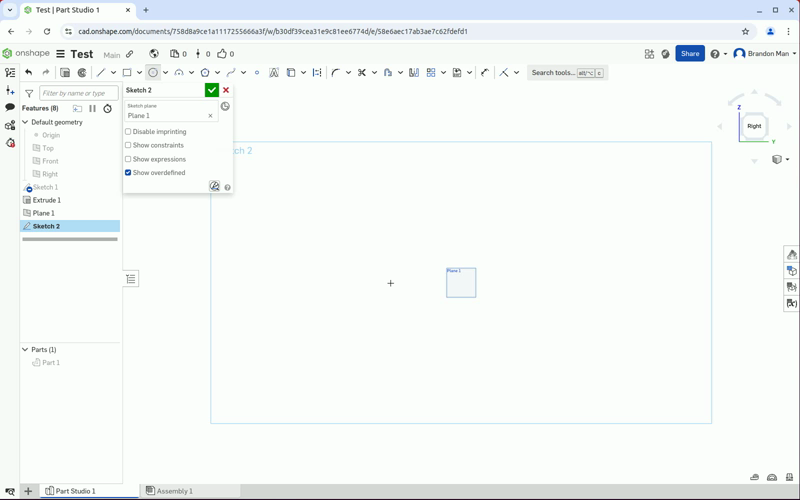
mouse_move(411, 282)
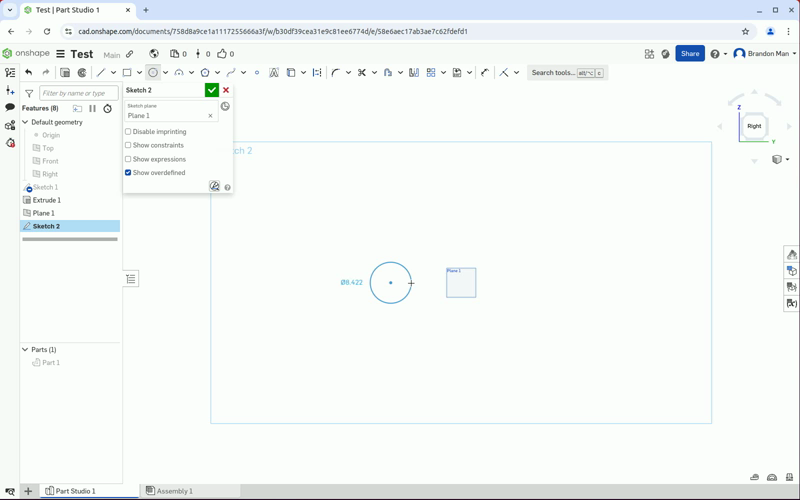
click(411, 282)
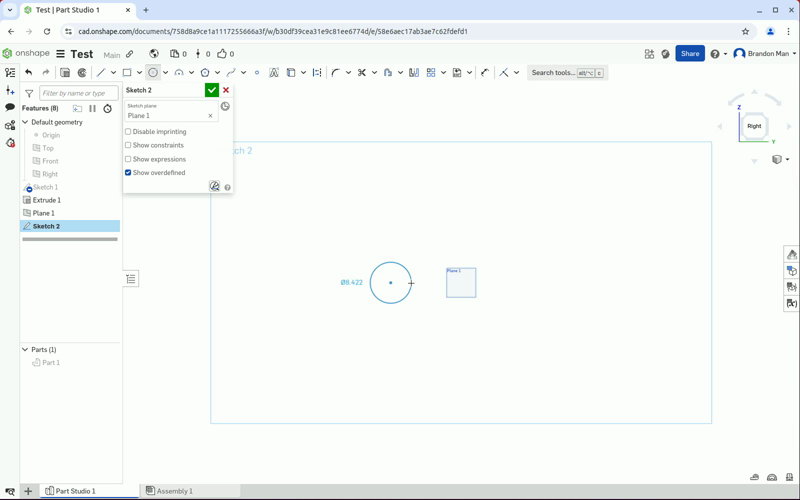
key(esc)
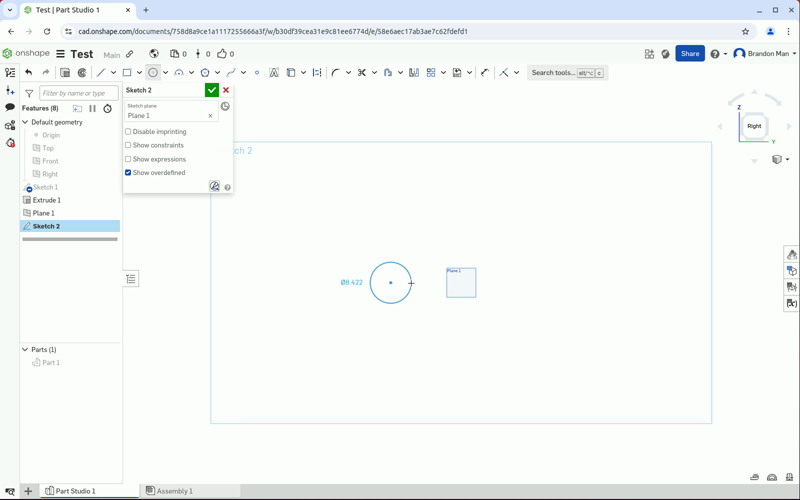
mouse_move(388, 283)
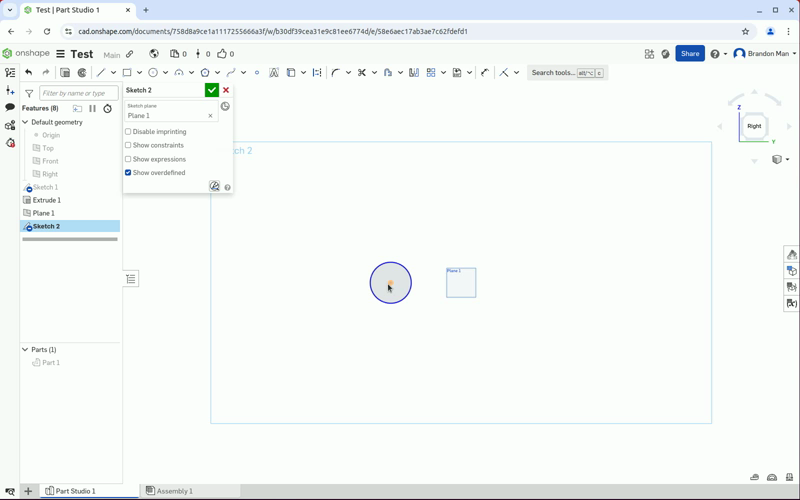
scroll(6)
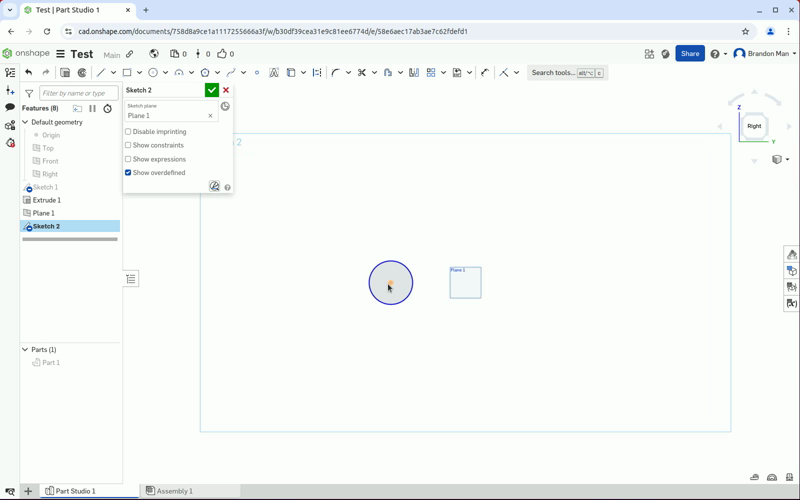
scroll(6)
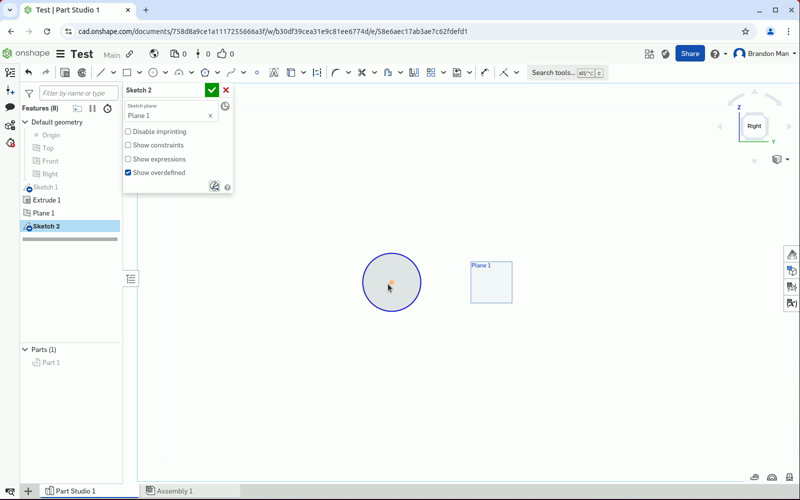
scroll(6)
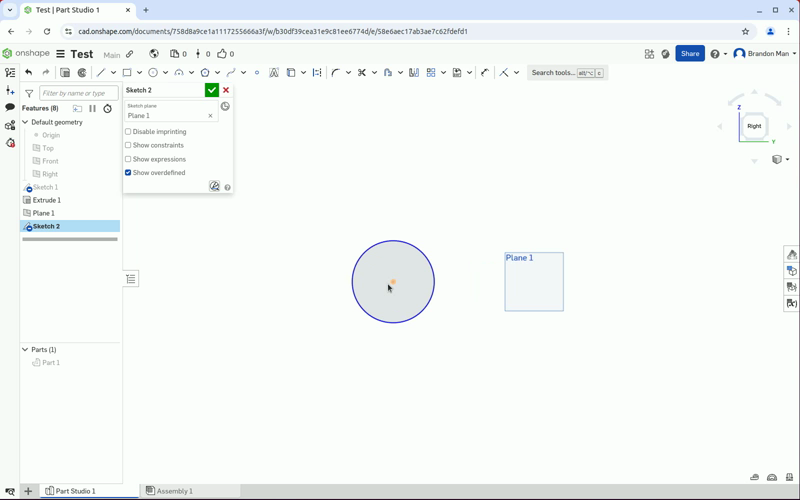
scroll(6)
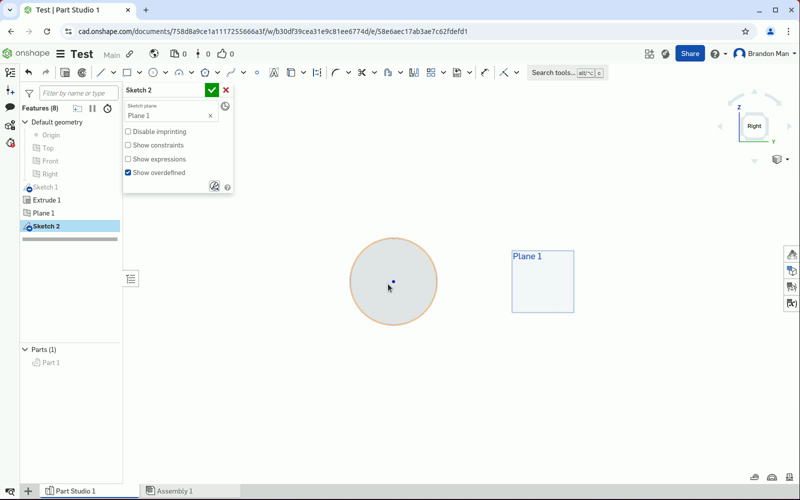
scroll(6)
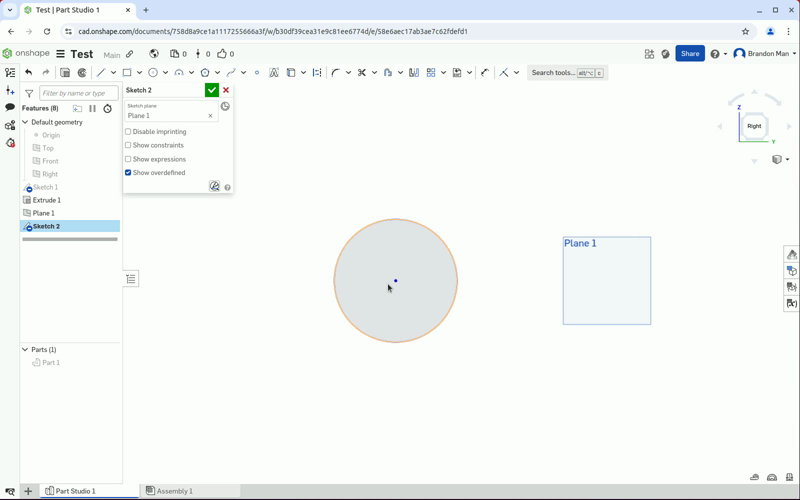
scroll(6)
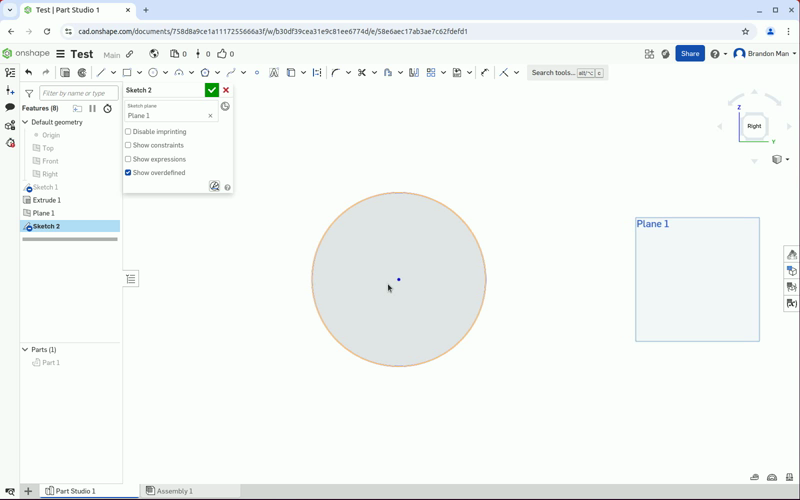
scroll(6)
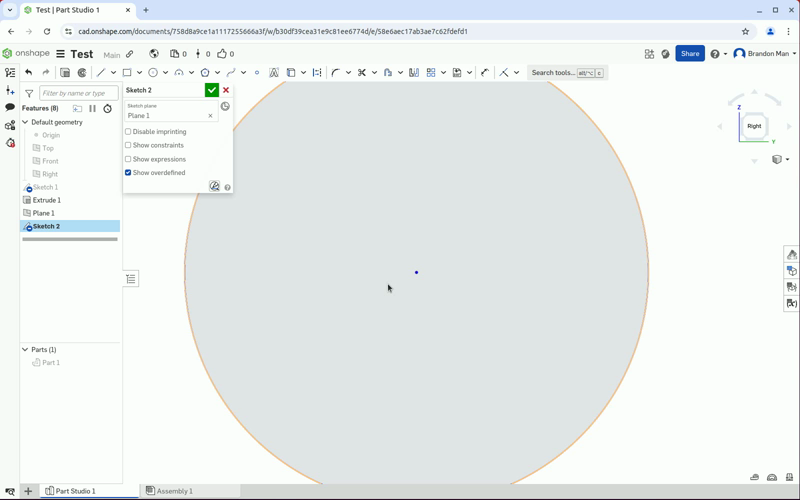
click(388, 283)
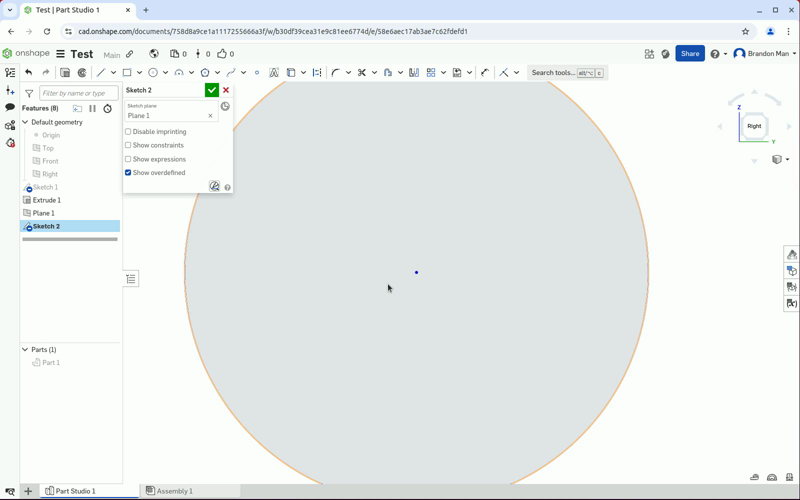
scroll(-6)
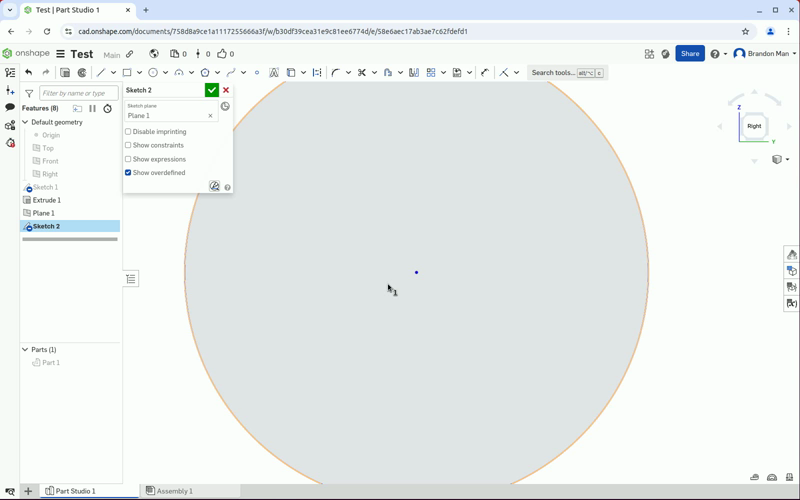
scroll(-6)
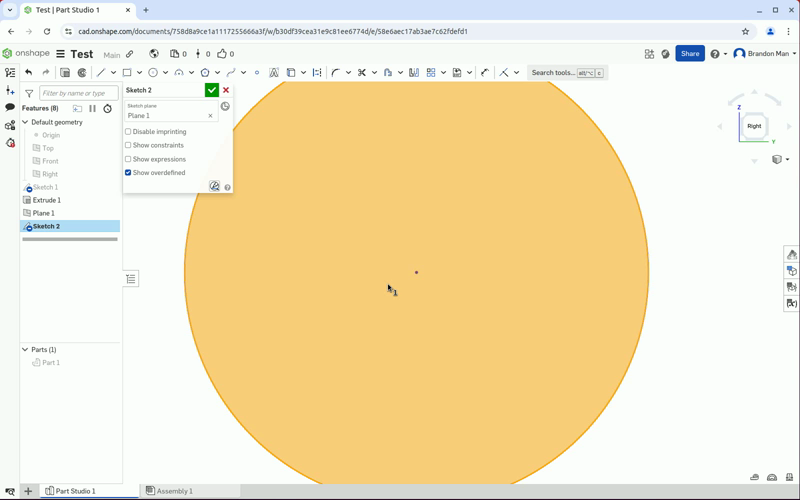
scroll(-6)
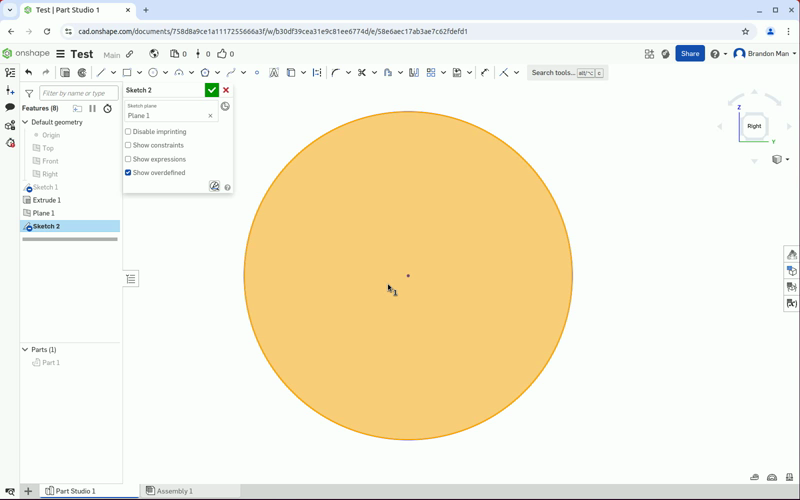
scroll(-6)
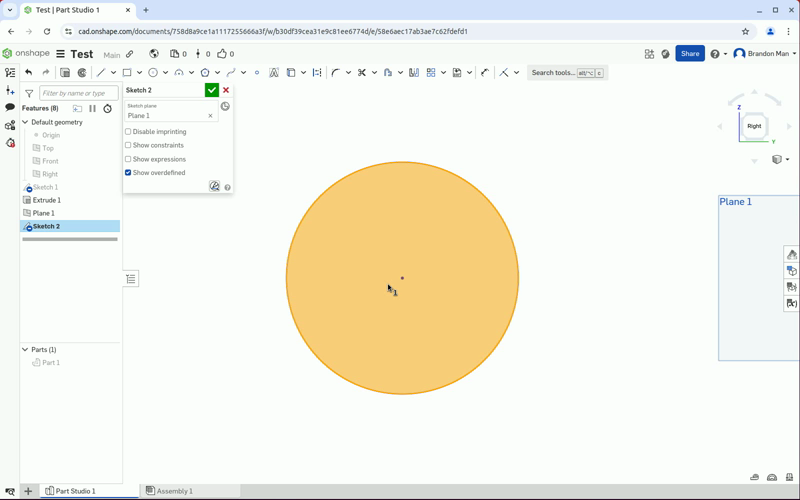
scroll(-6)
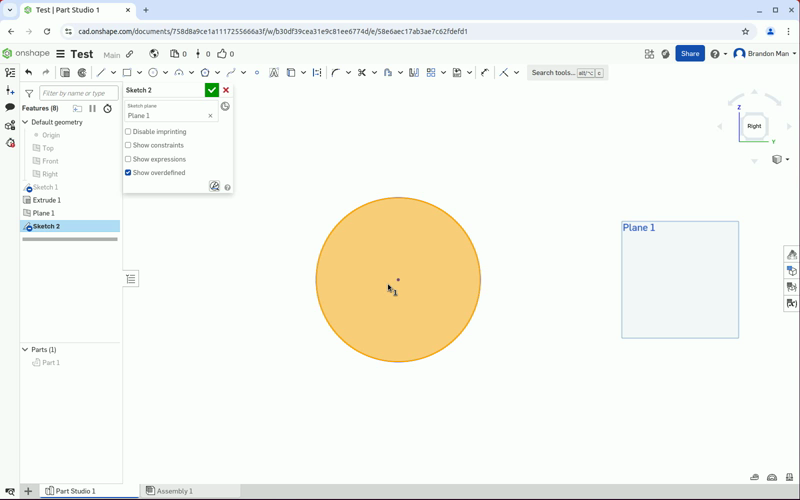
scroll(-6)
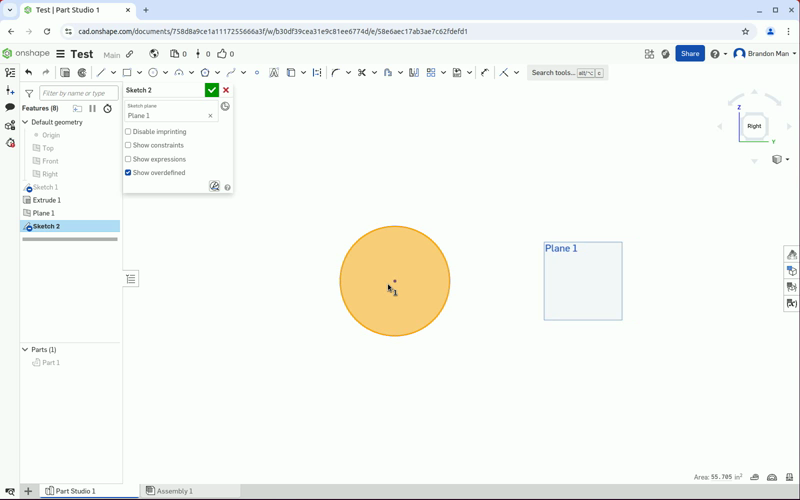
scroll(-6)
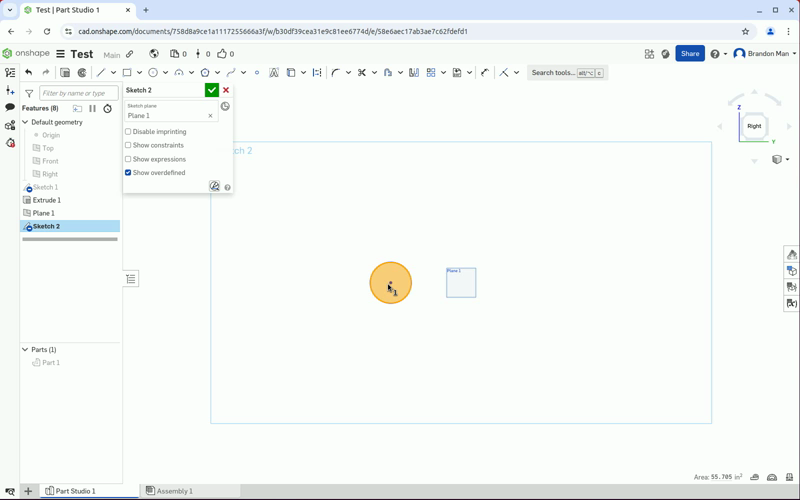
mouse_move(73, 352)
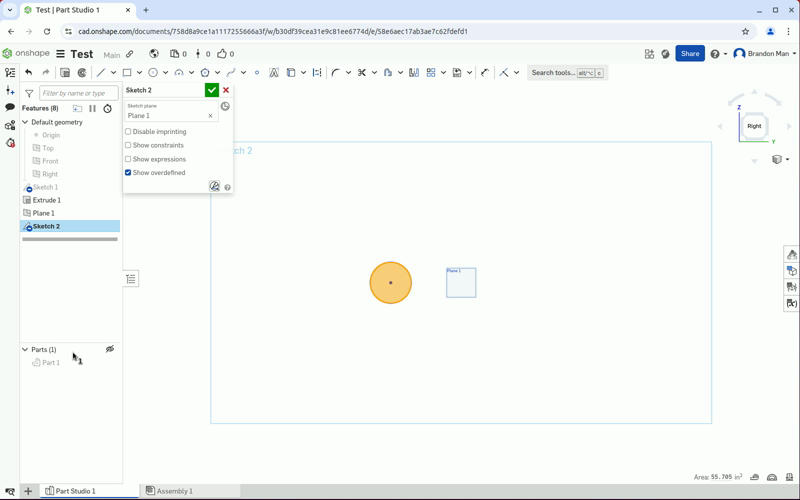
key(shift+y)
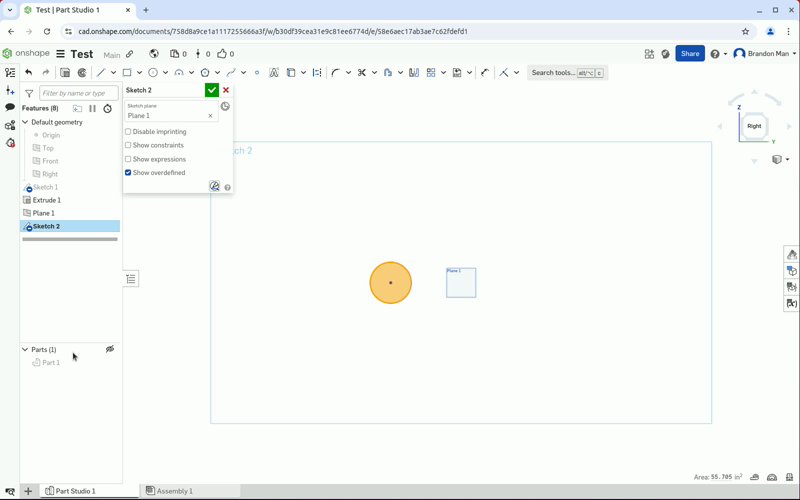
key(shift+e)
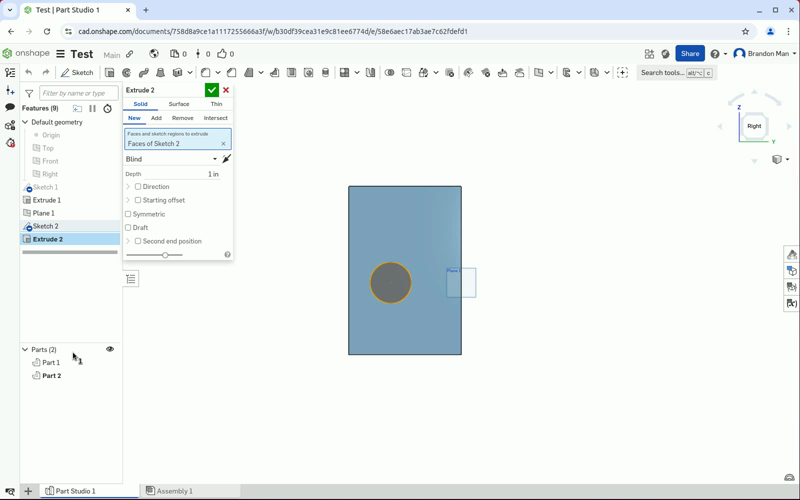
mouse_move(143, 106)
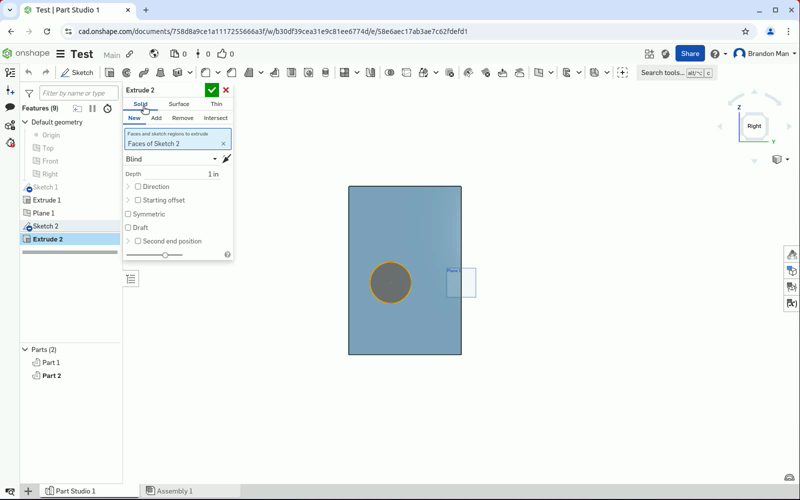
click(143, 106)
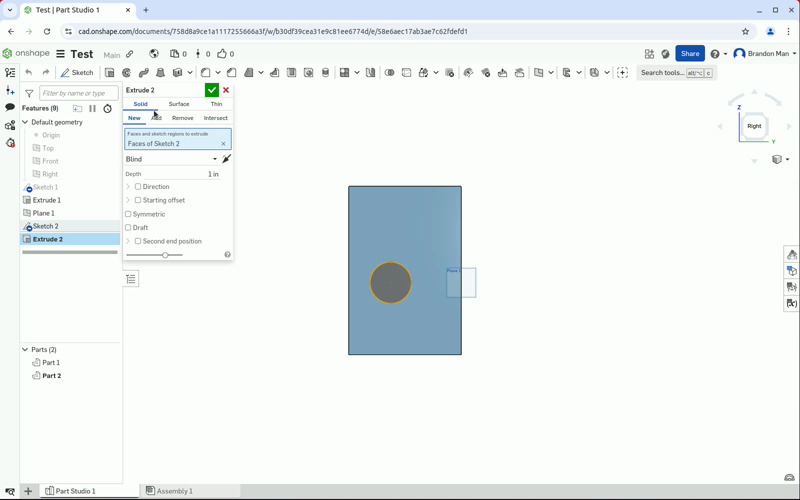
mouse_move(186, 120)
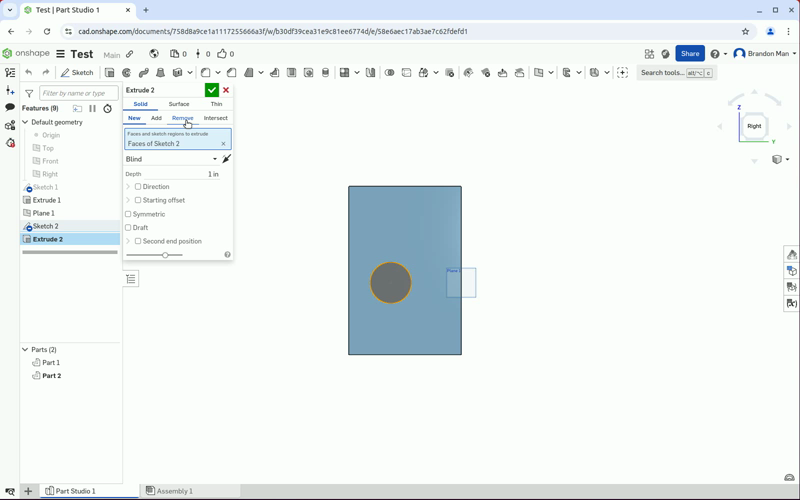
click(186, 120)
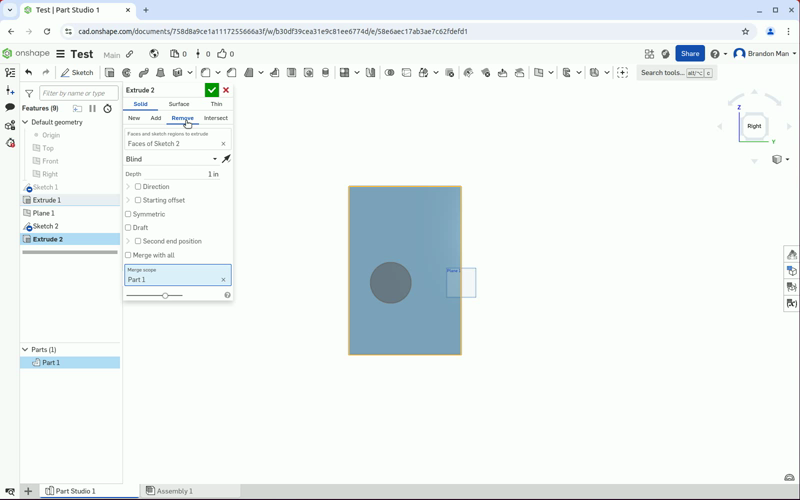
key(tab, 4)
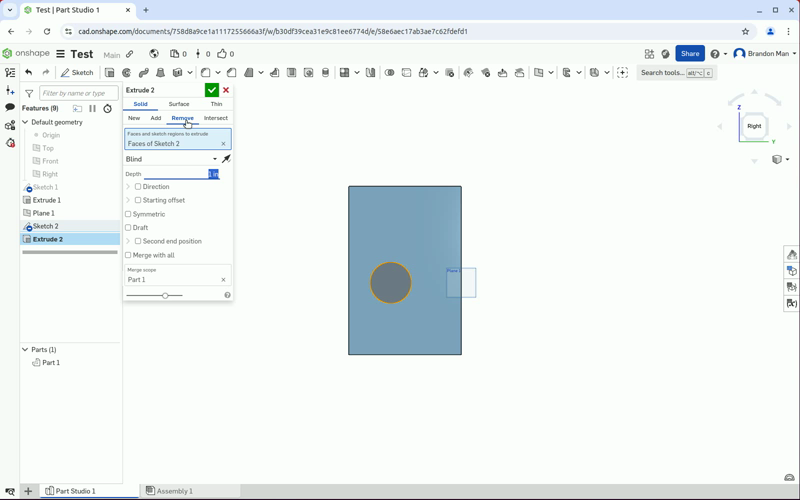
text(23.83)
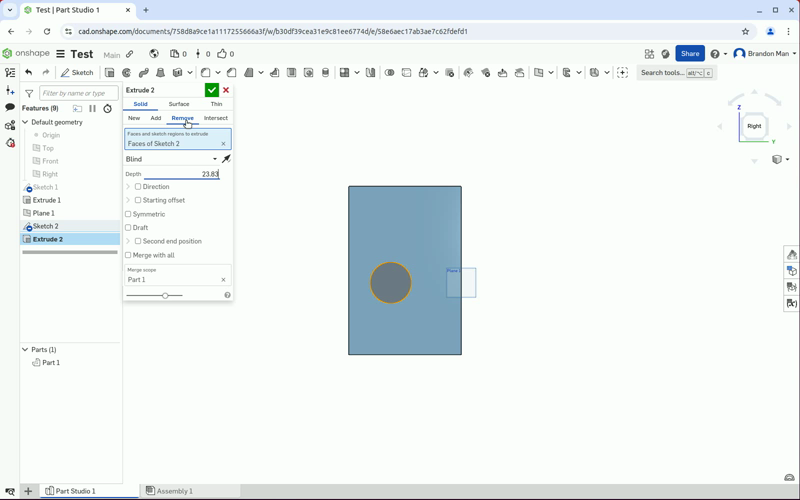
key(tab, 6)
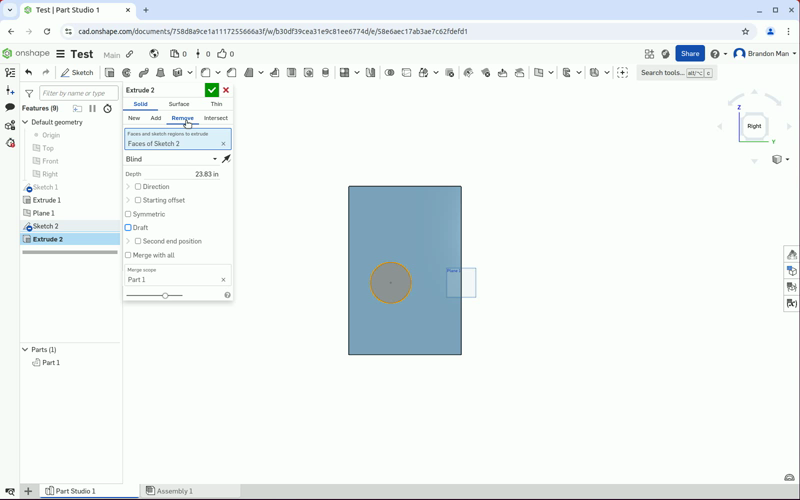
key(space)
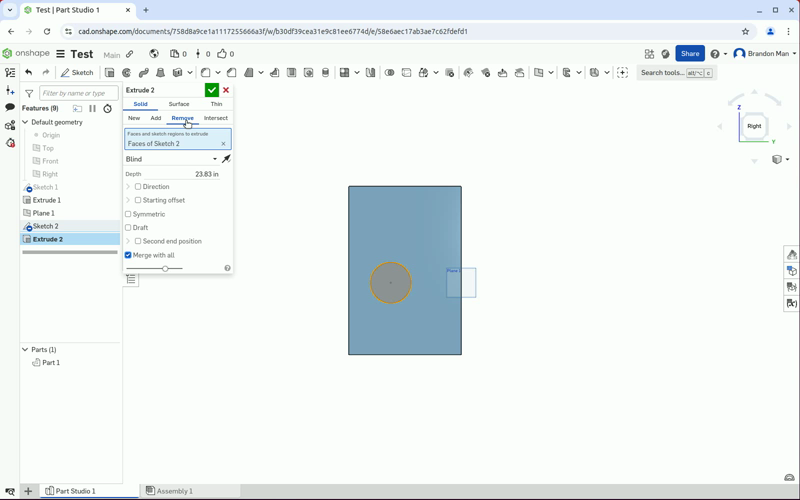
key(enter)
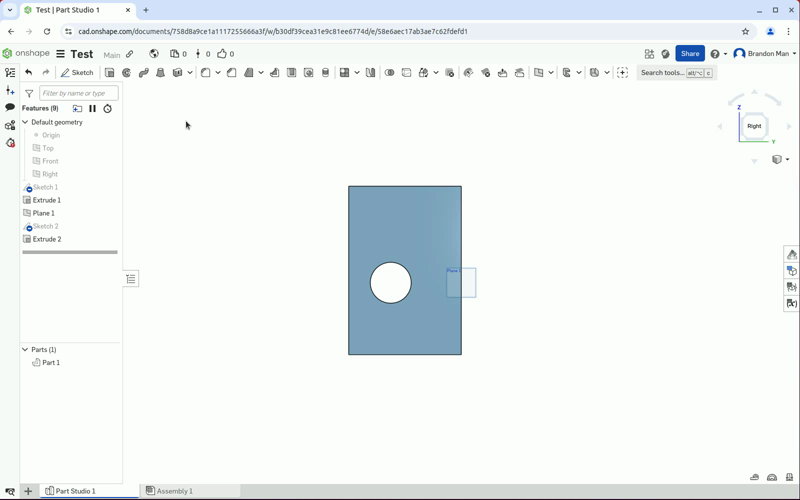
key(shift+h)
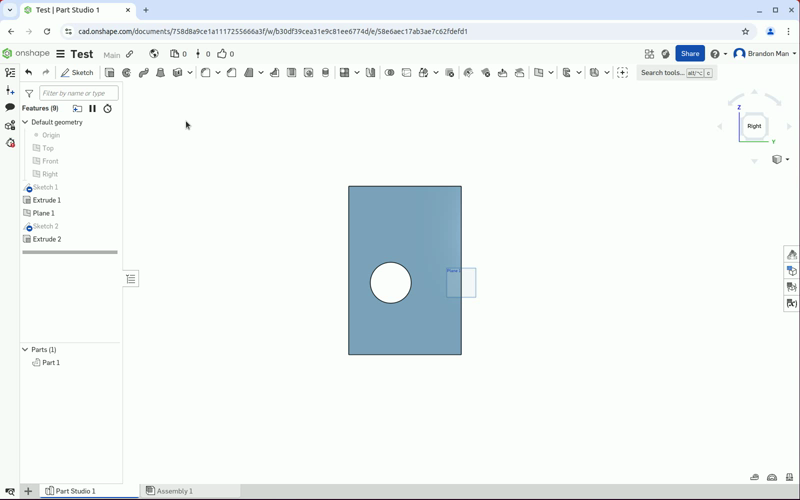
key(shift+h)
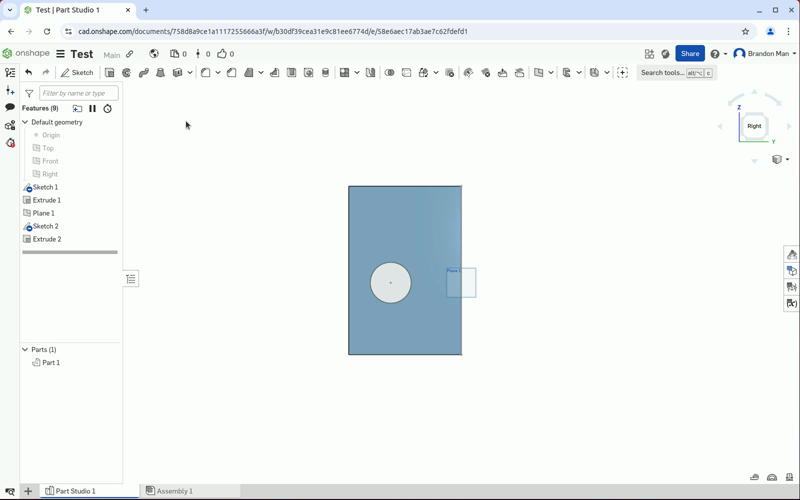
key(shift+7)
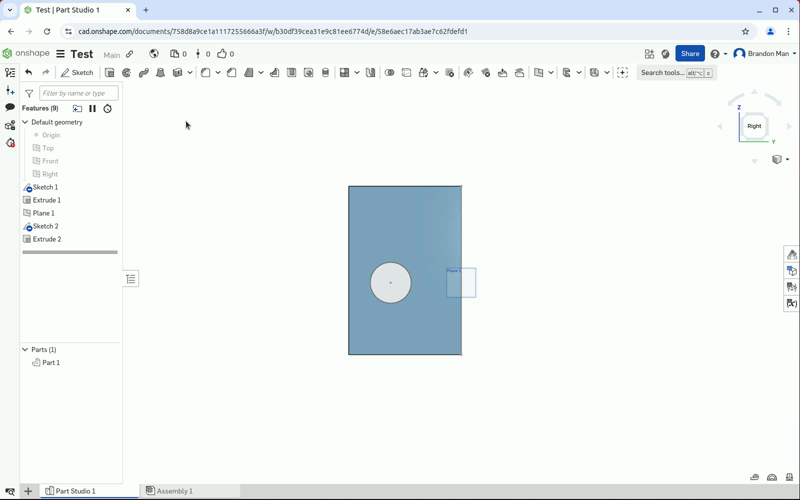
key(right, 2)
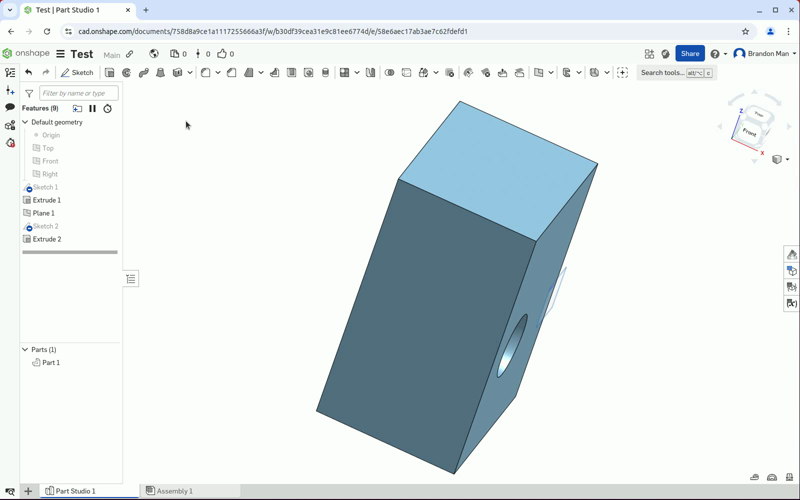
key(down, 2)
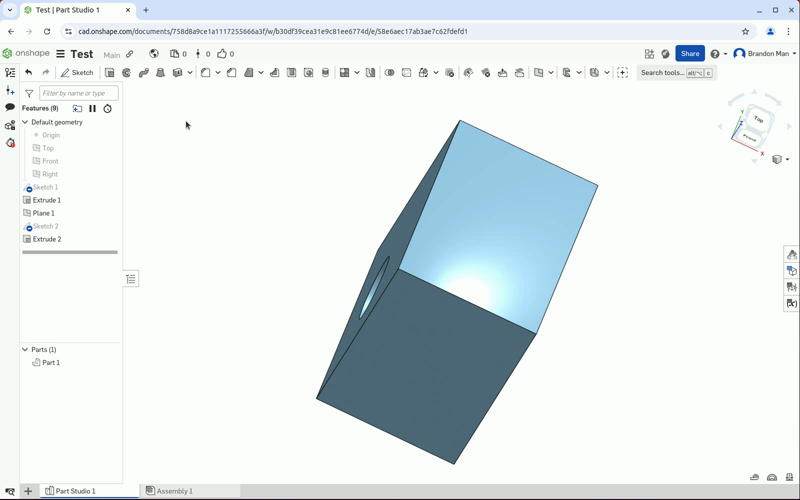
key(up, 2)
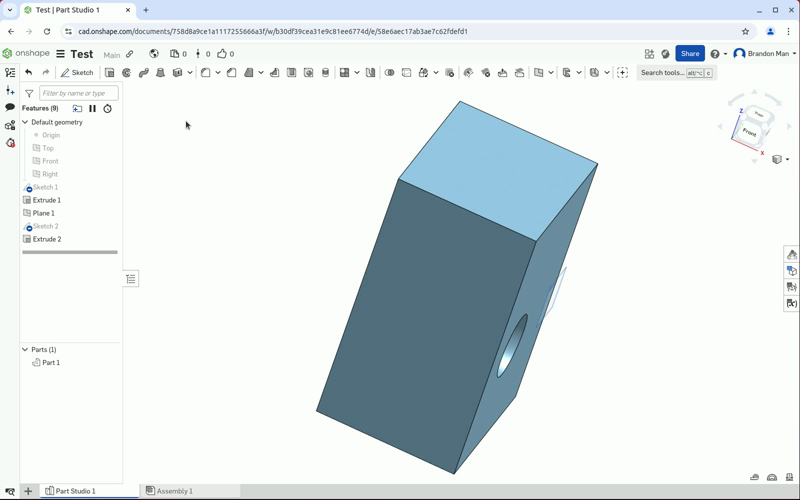
key(left, 2)
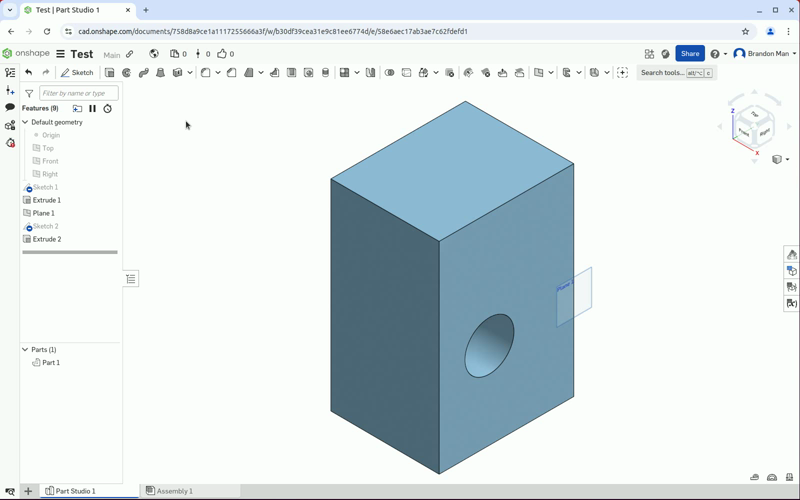
mouse_move(73, 189)
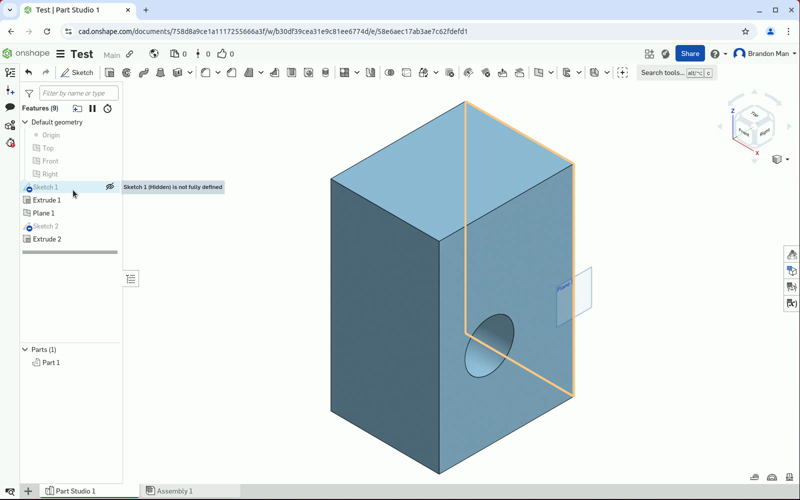
click(73, 189)